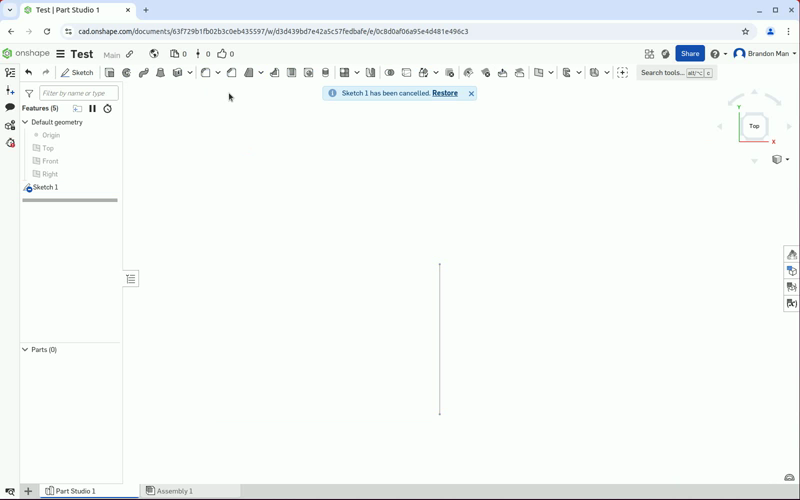
key(shift+h)
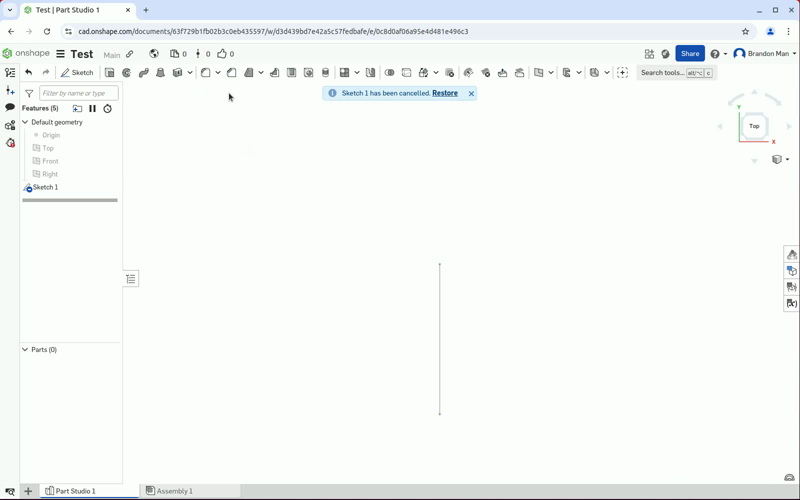
key(shift+s)
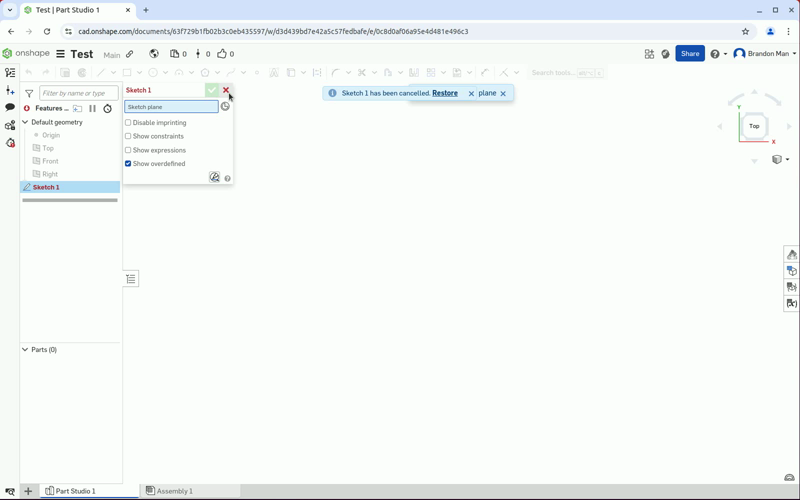
mouse_move(73, 150)
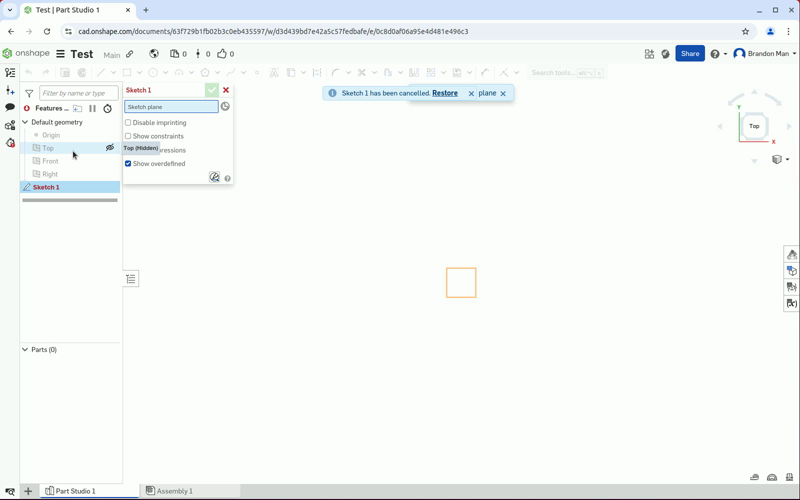
click(73, 150)
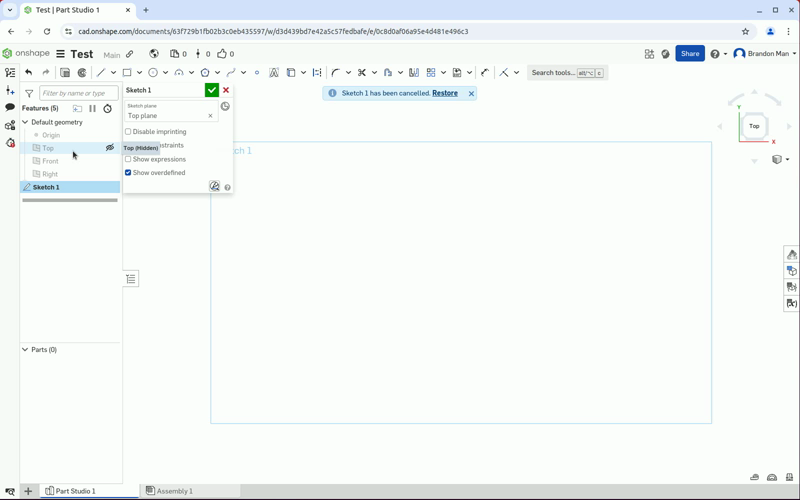
mouse_move(73, 352)
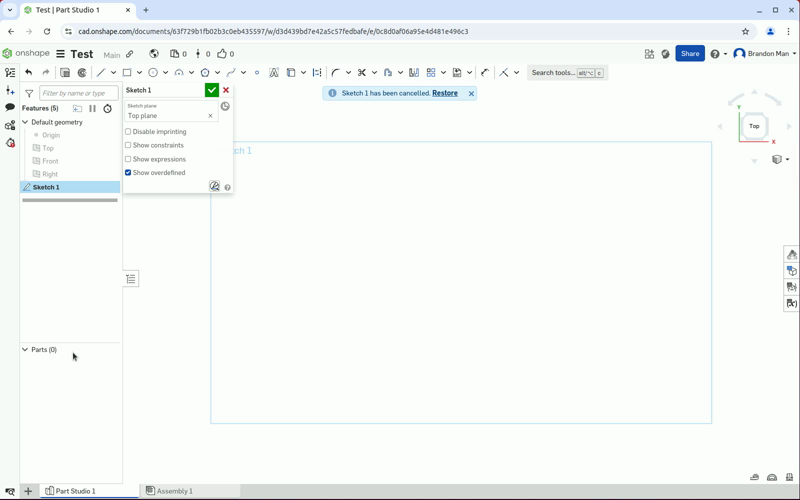
key(y)
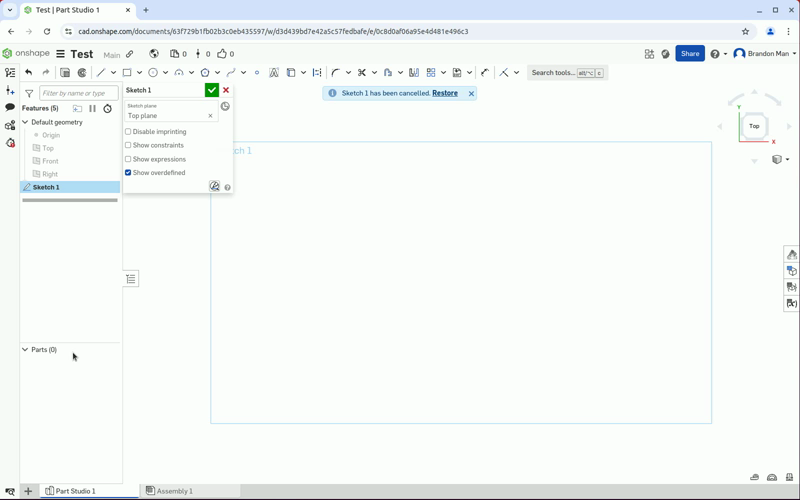
key(l)
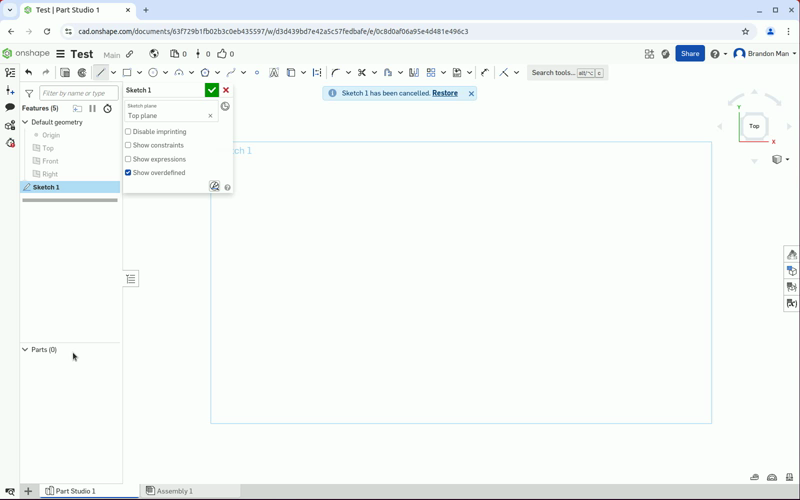
key_down(shift)
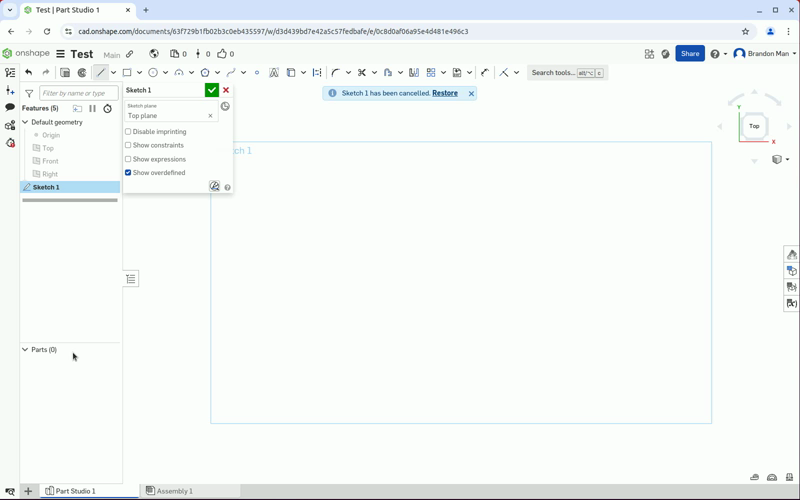
mouse_move(437, 335)
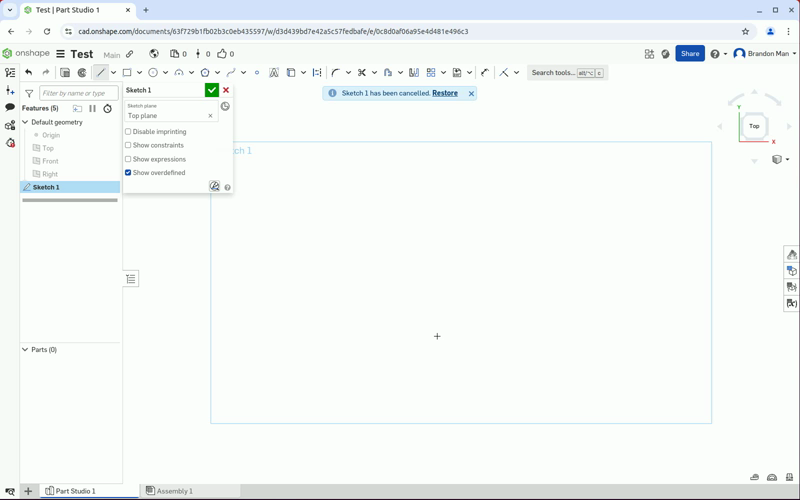
click(437, 335)
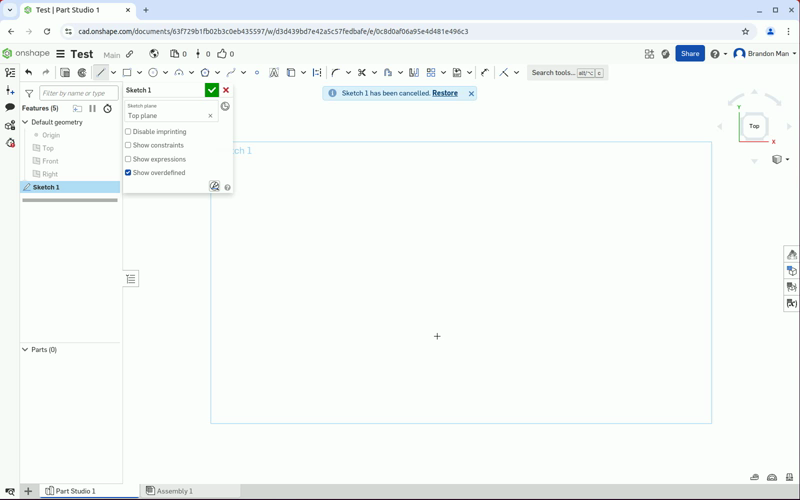
key_up(shift)
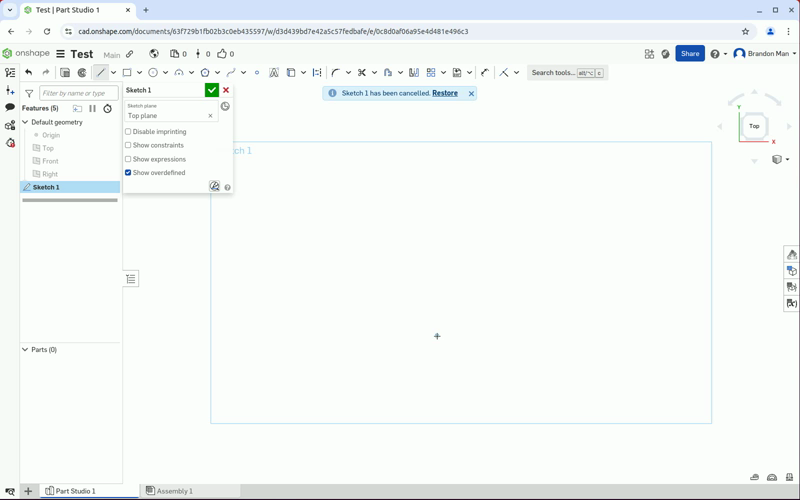
key_down(shift)
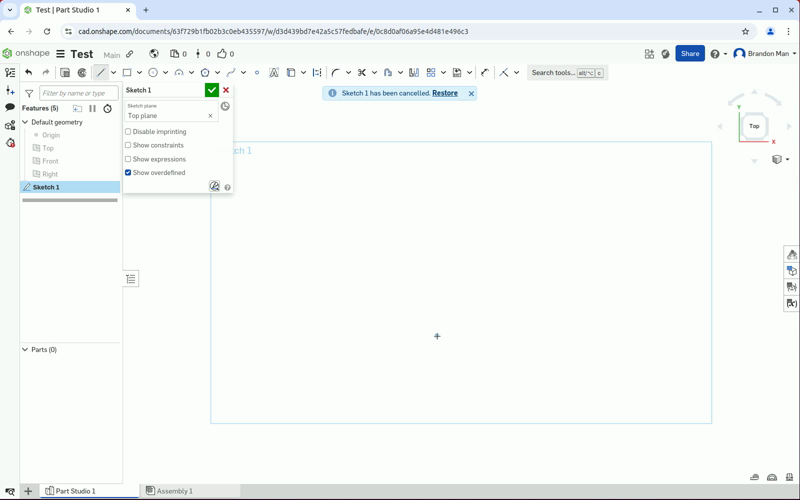
mouse_move(467, 335)
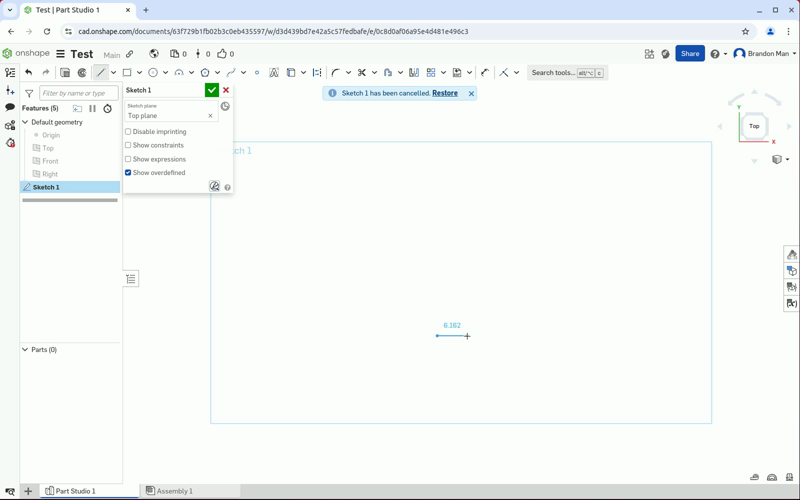
mouse_move(483, 335)
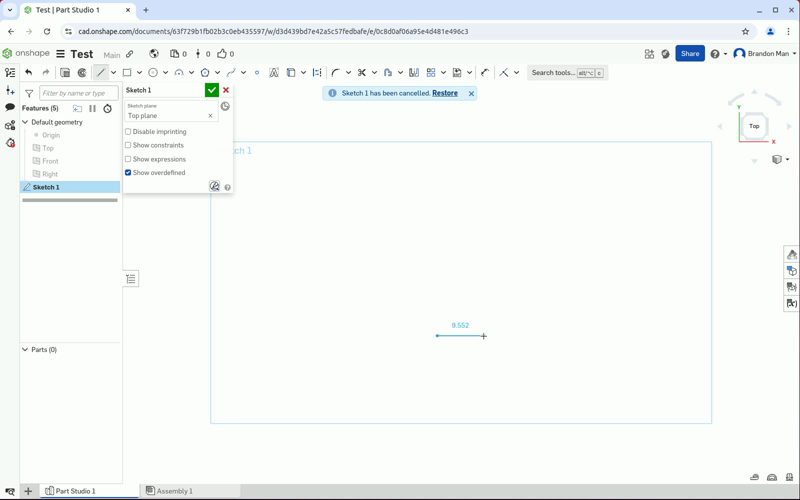
click(483, 335)
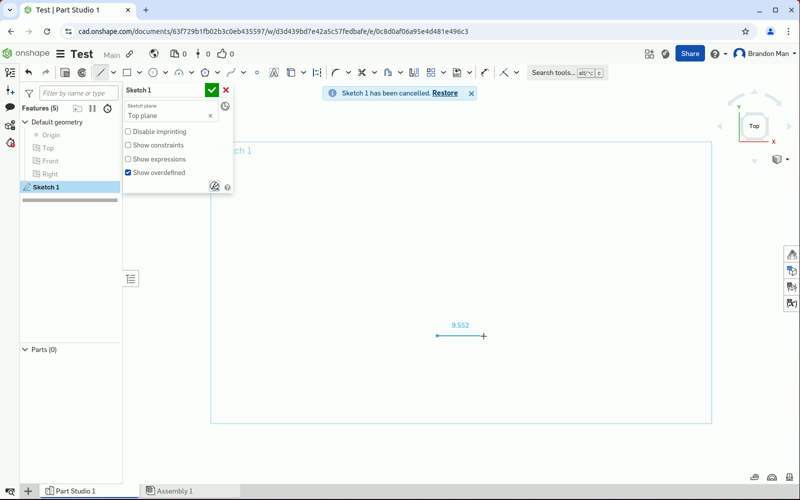
key_up(shift)
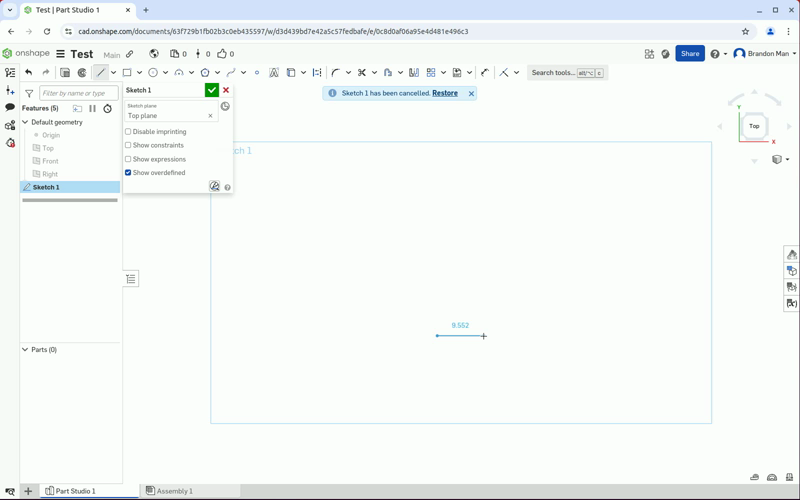
key_down(shift)
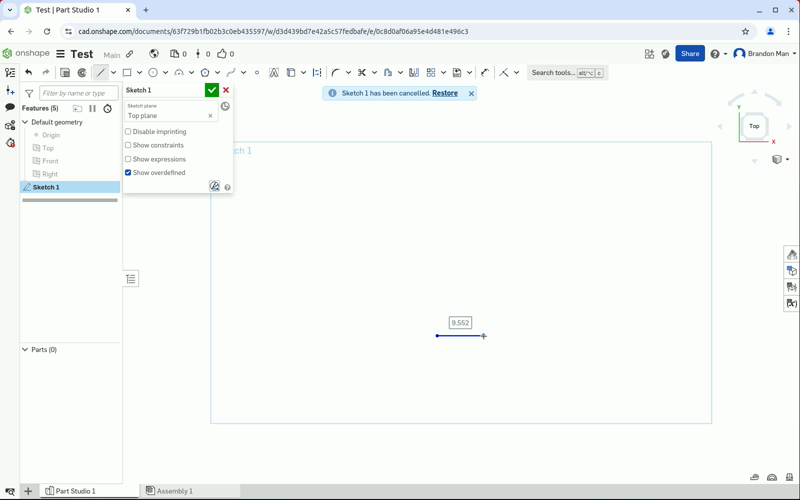
mouse_move(483, 231)
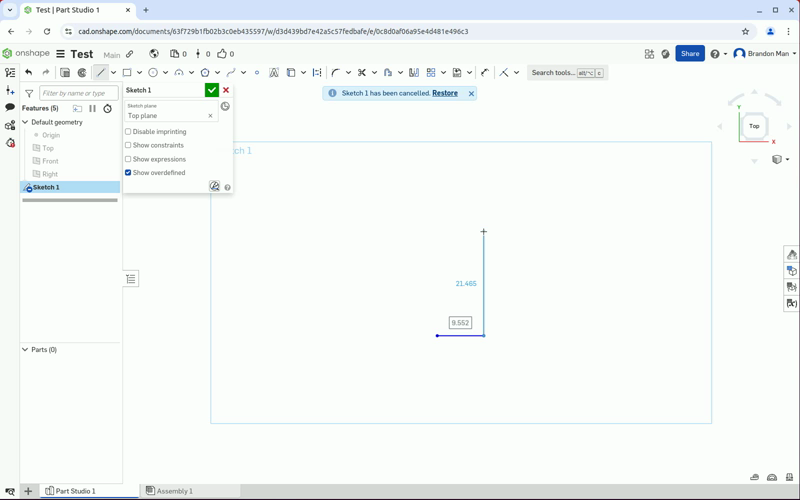
click(483, 231)
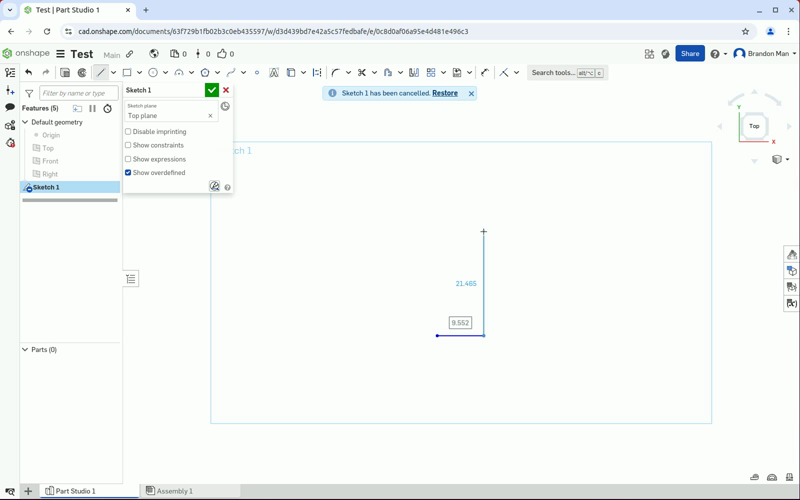
key_up(shift)
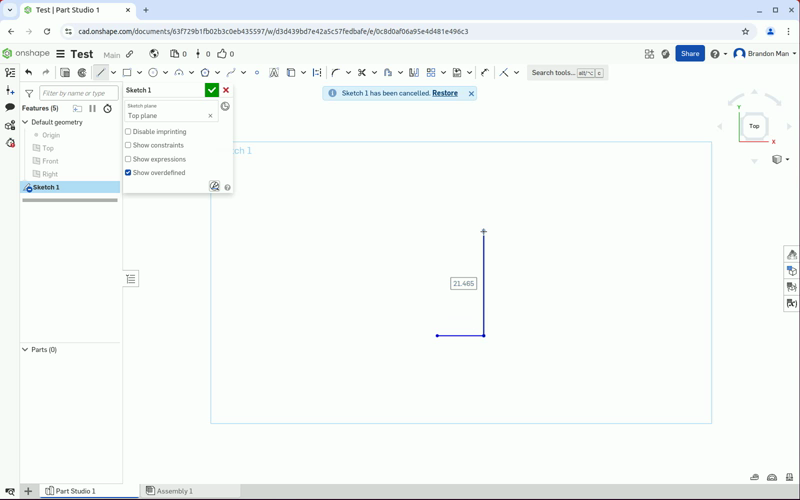
key_down(shift)
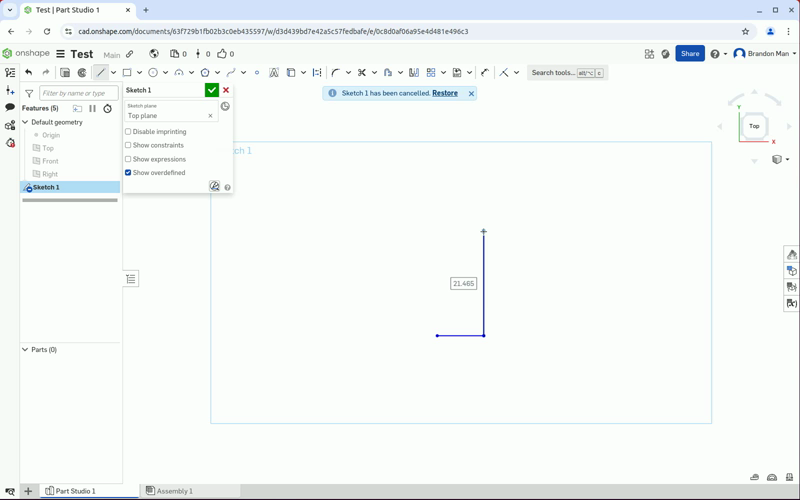
mouse_move(513, 231)
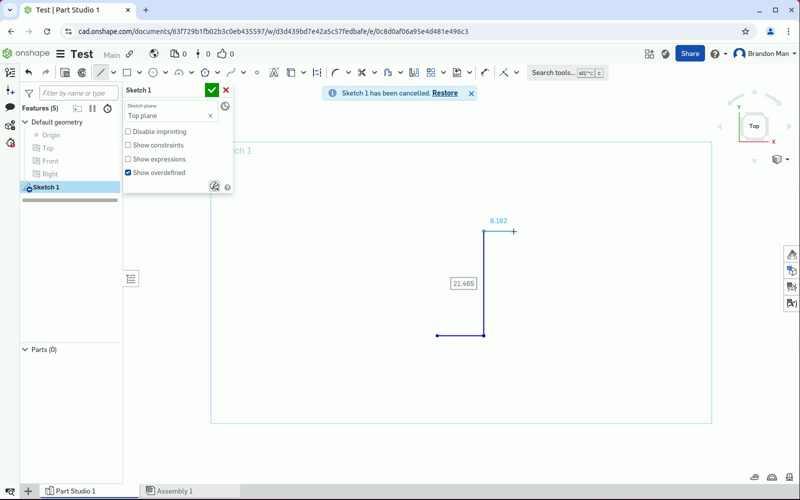
mouse_move(437, 231)
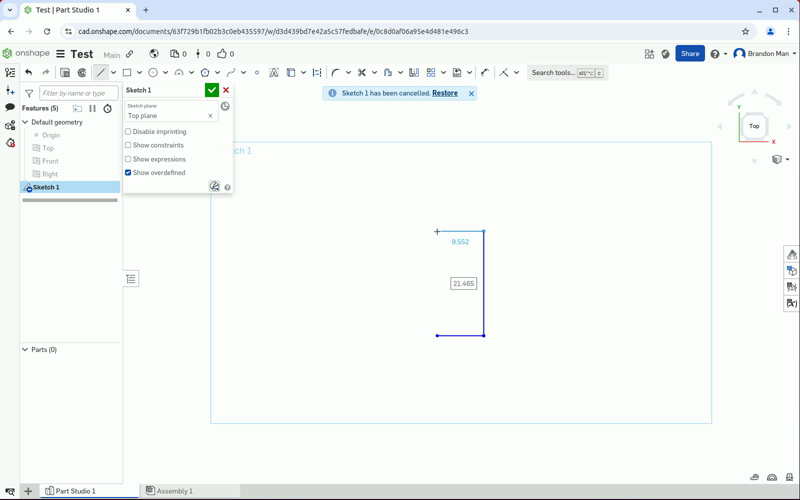
click(437, 231)
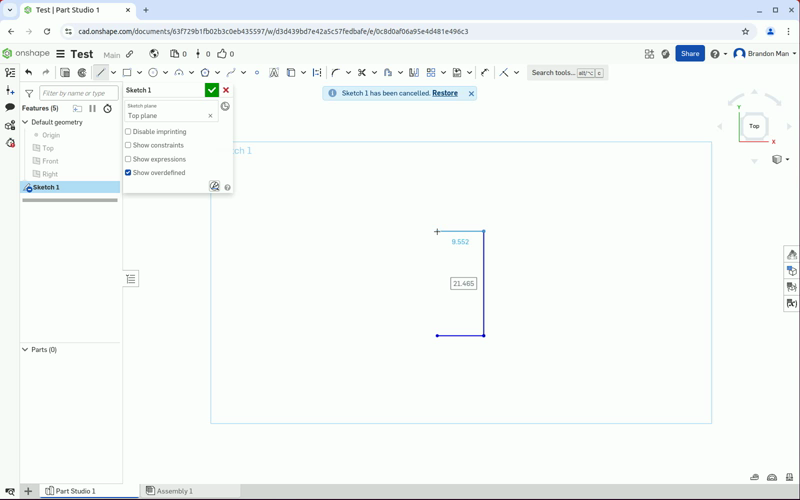
key_up(shift)
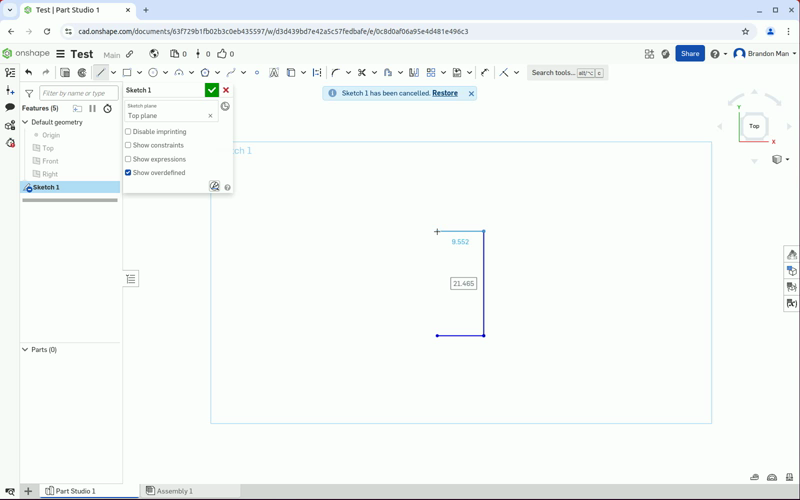
key_down(shift)
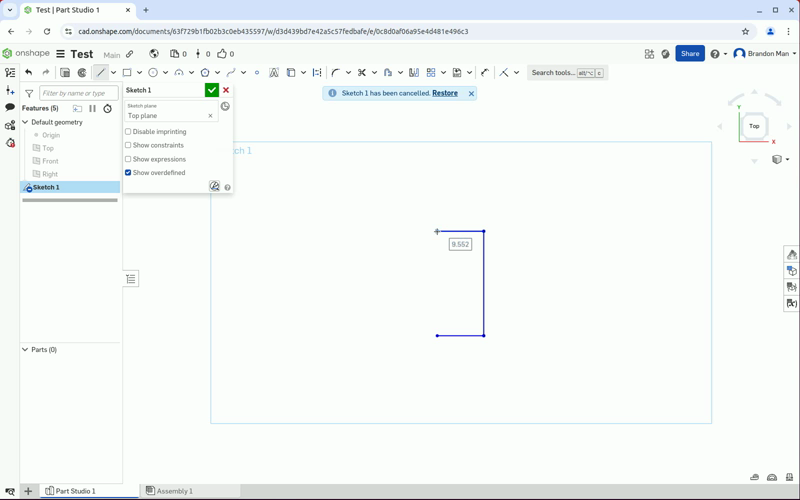
mouse_move(437, 335)
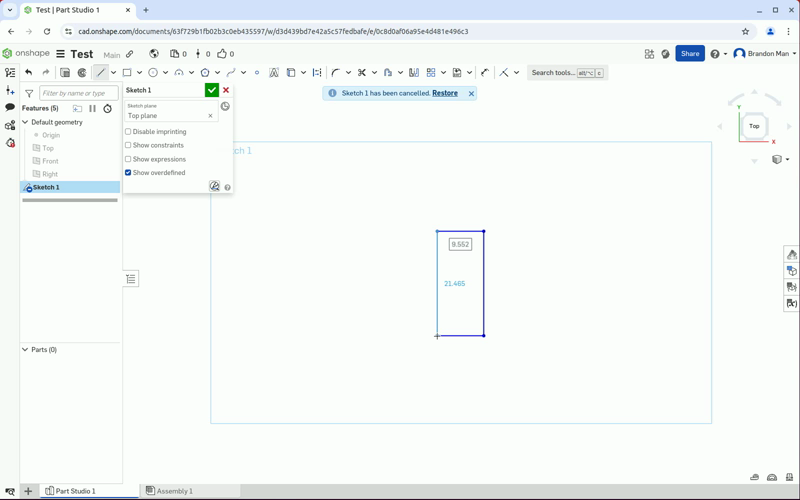
key_up(shift)
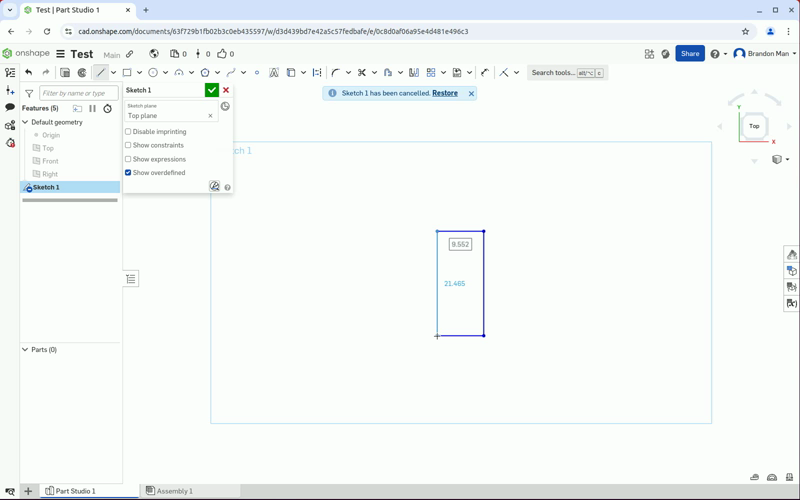
click(437, 335)
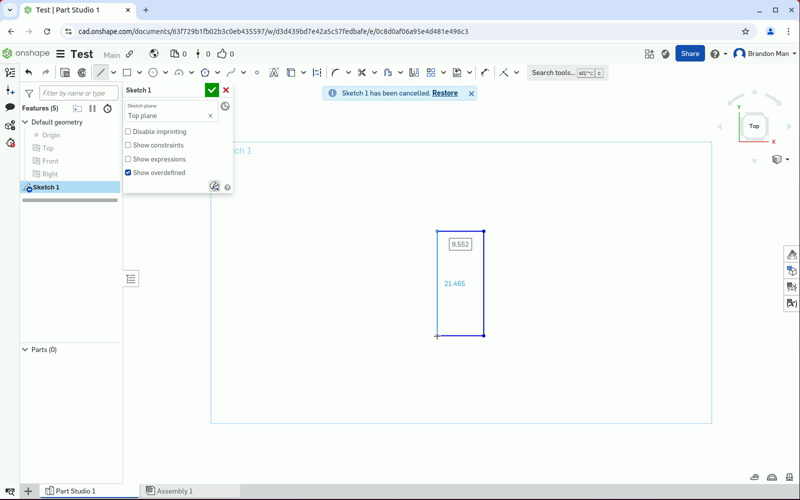
key(esc)
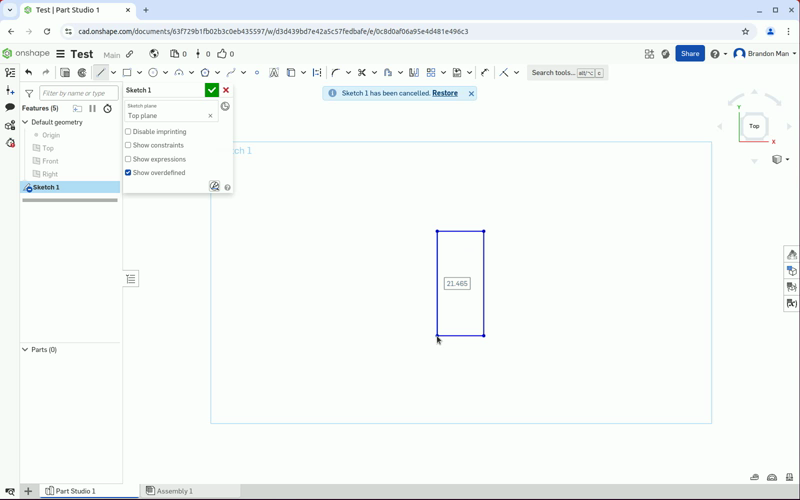
mouse_move(442, 243)
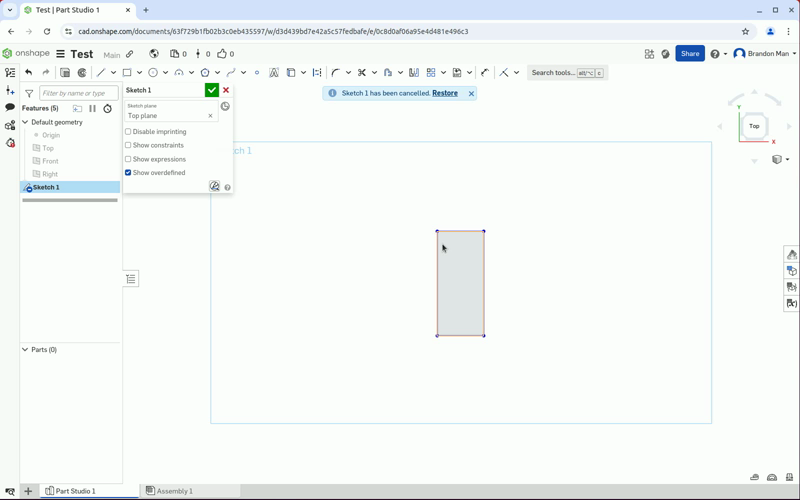
click(442, 243)
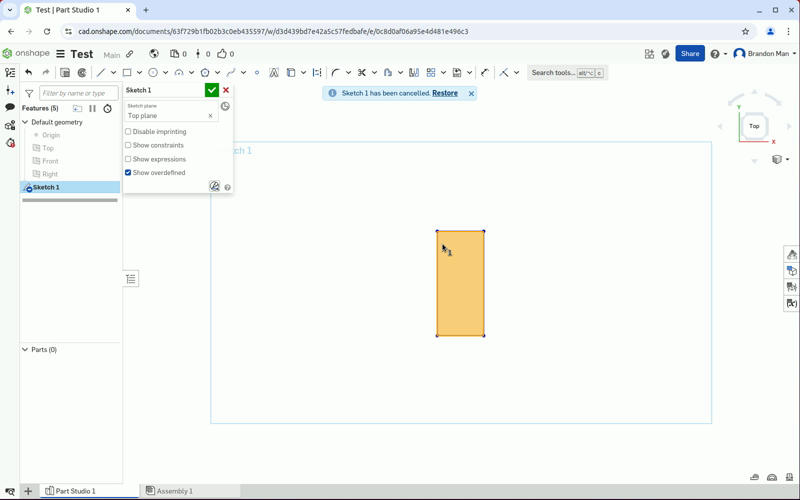
mouse_move(73, 352)
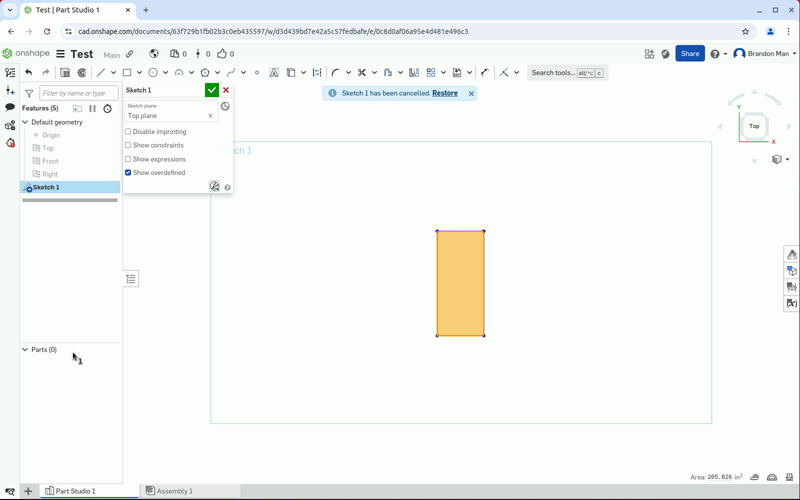
key(shift+y)
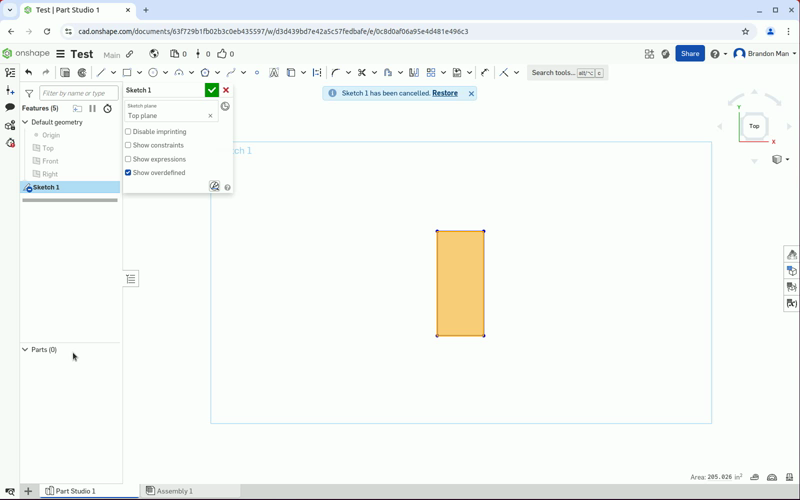
key(shift+e)
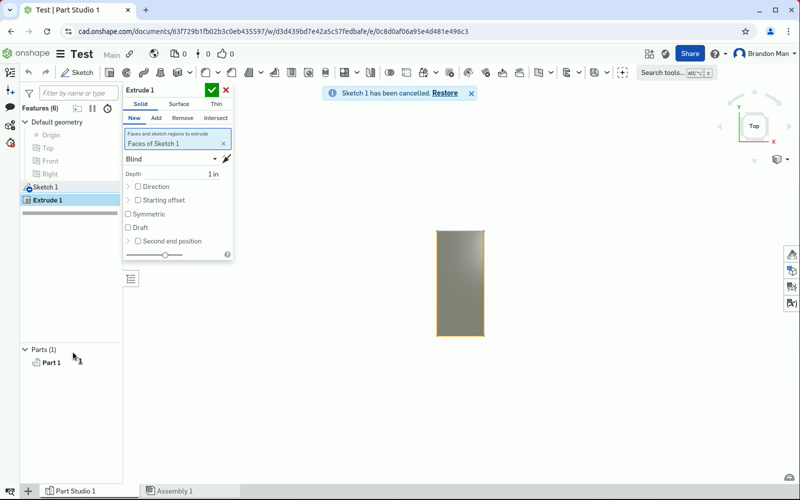
mouse_move(143, 106)
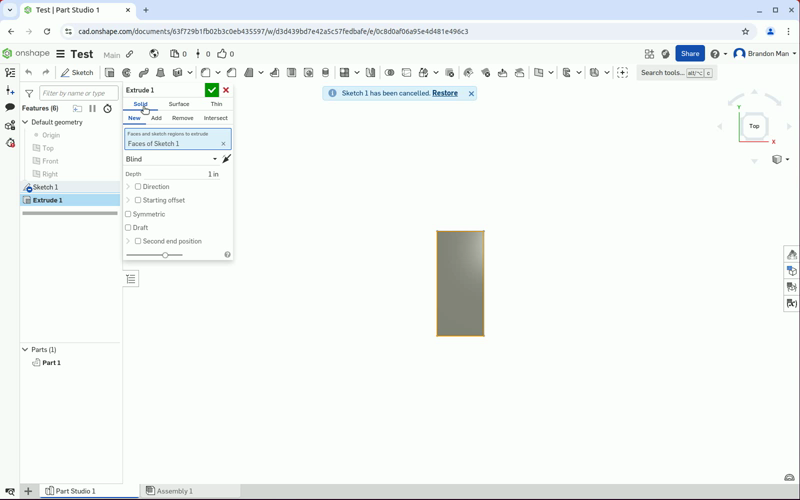
click(143, 106)
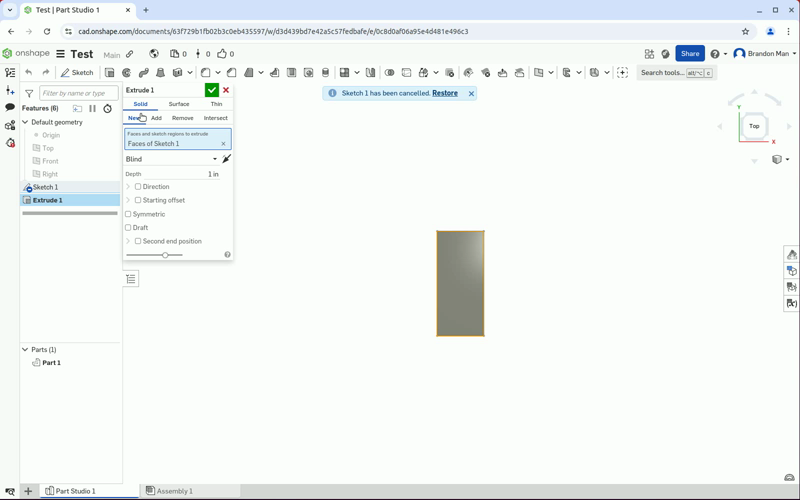
mouse_move(137, 120)
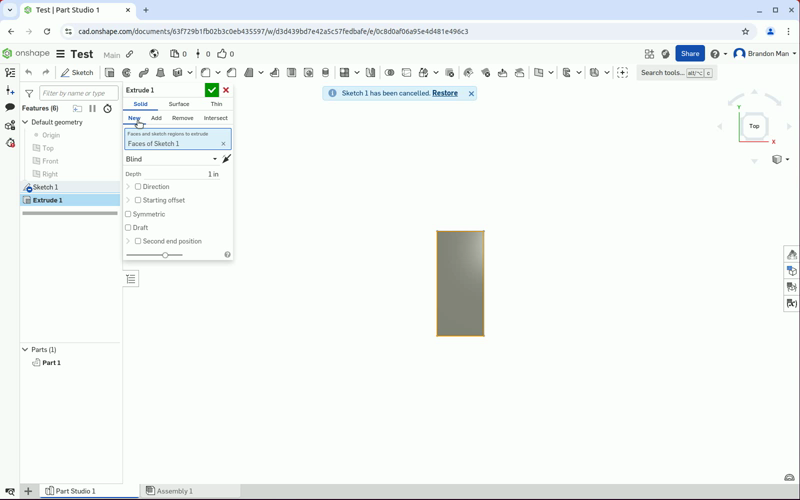
click(137, 120)
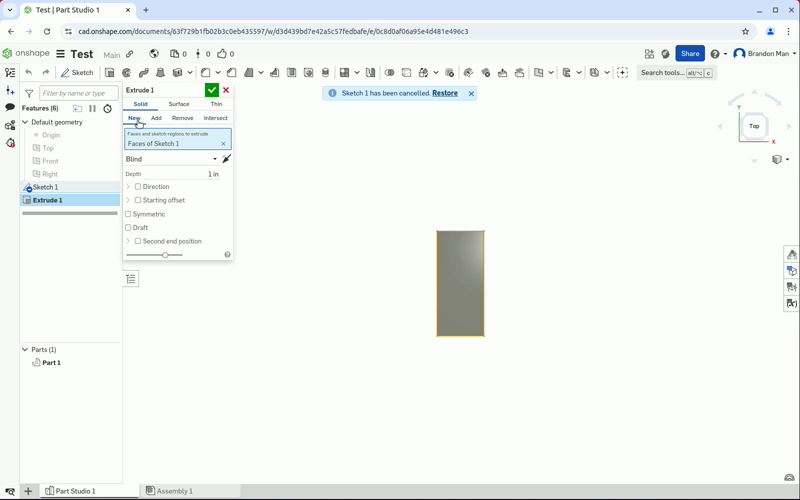
key(tab, 4)
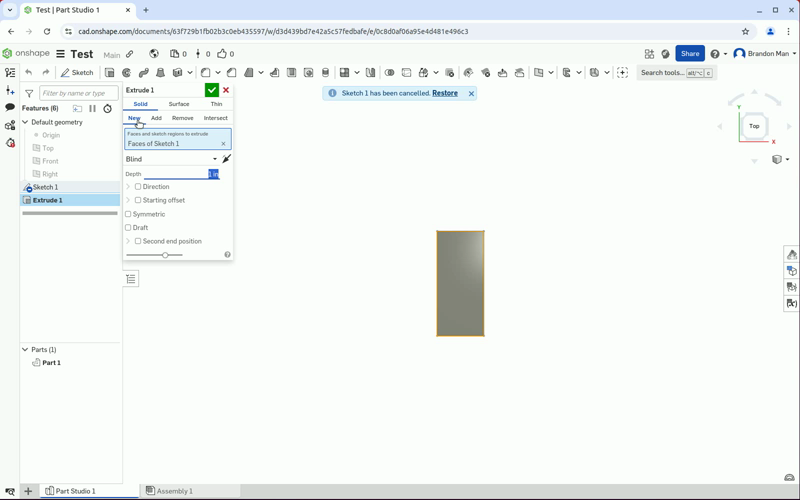
text(23.108)
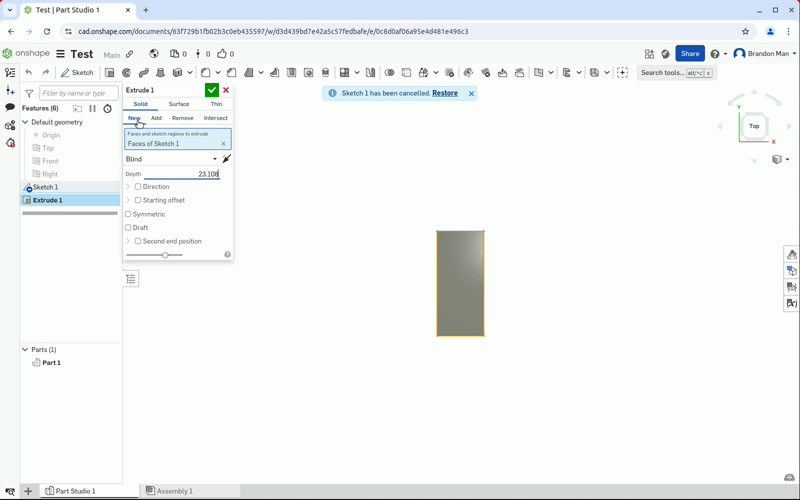
key(enter)
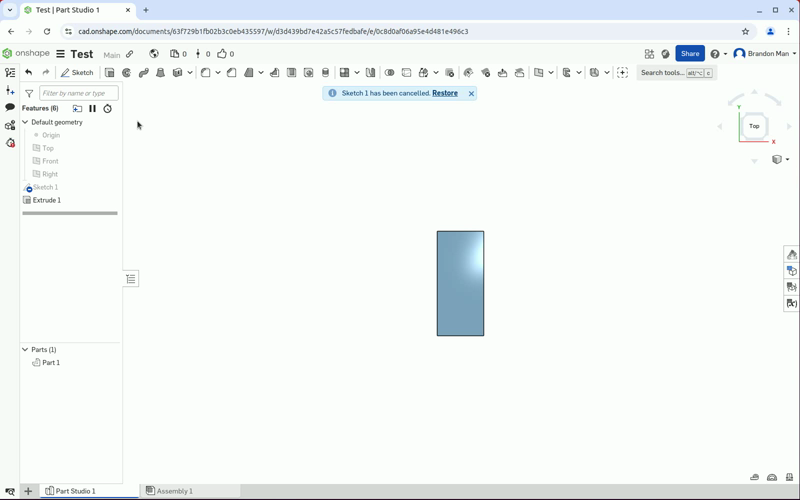
key(shift+h)
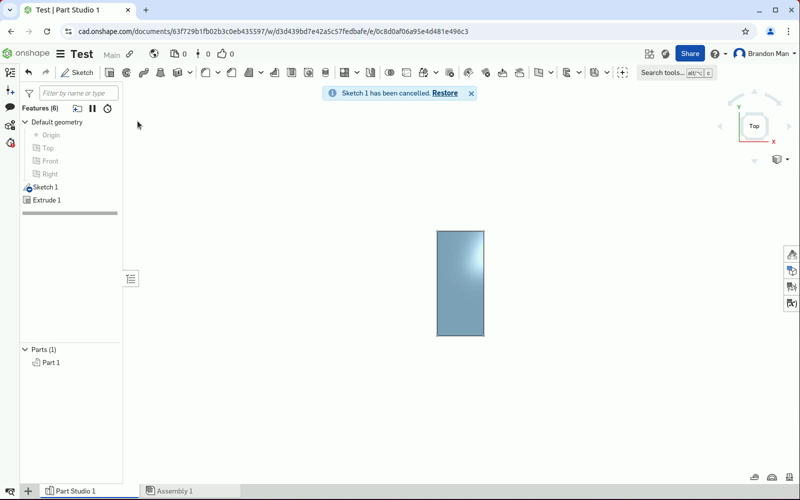
key(shift+h)
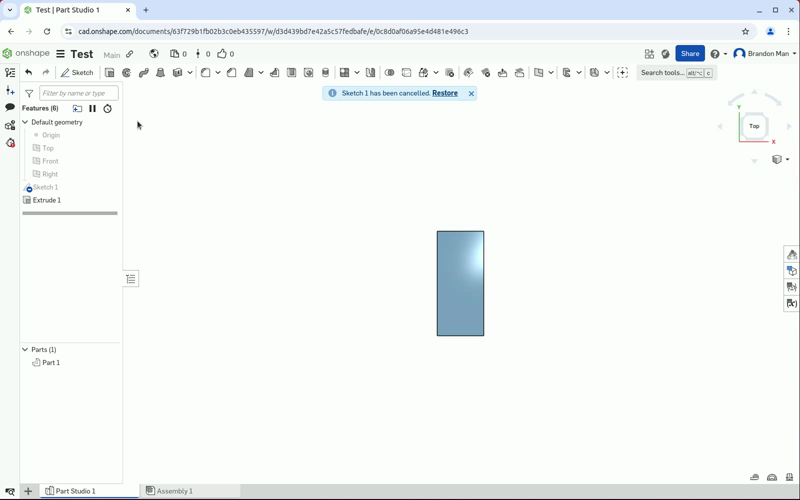
mouse_move(73, 189)
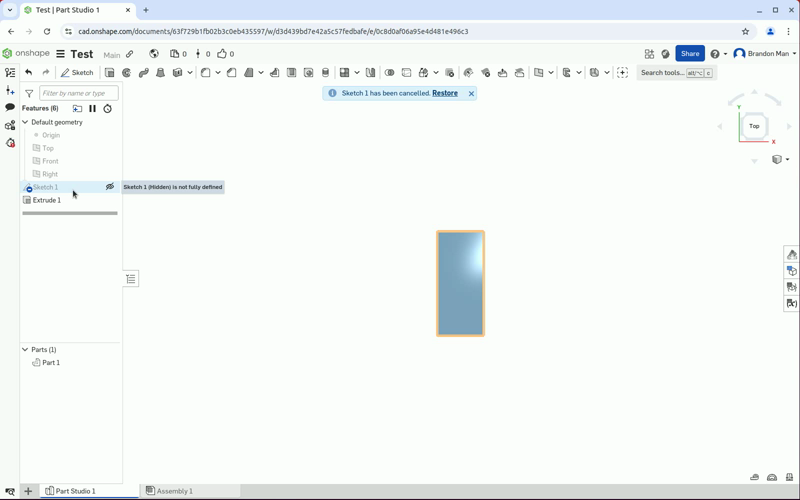
click(73, 189)
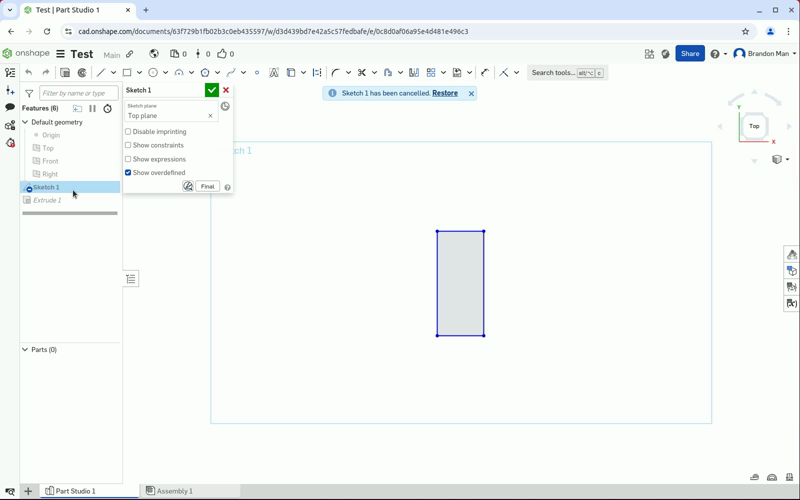
mouse_move(229, 92)
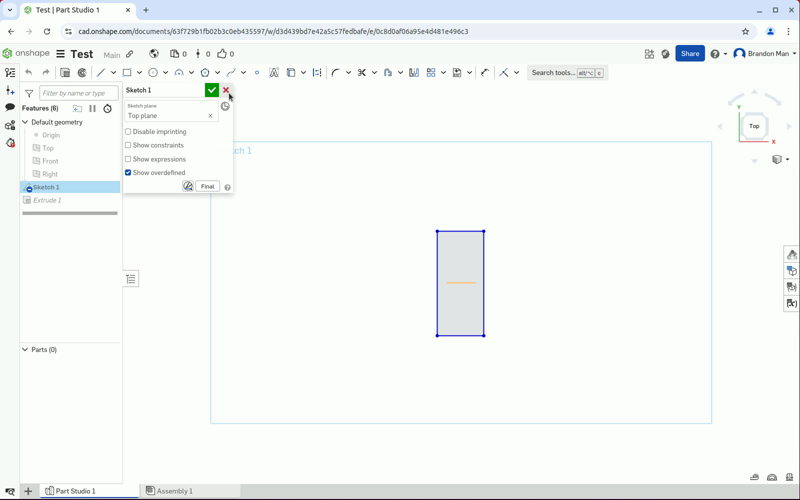
click(229, 92)
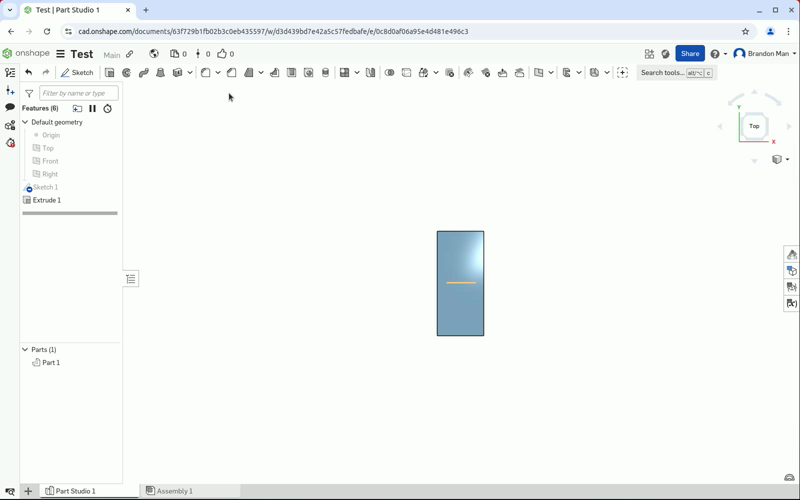
mouse_move(73, 352)
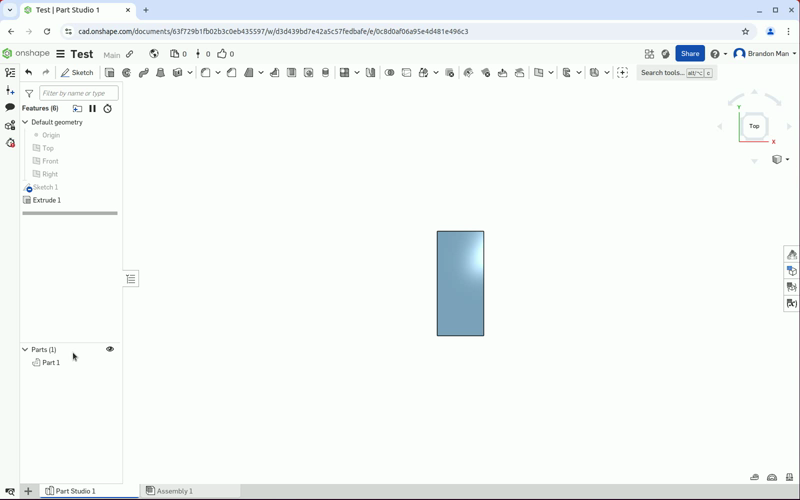
key(y)
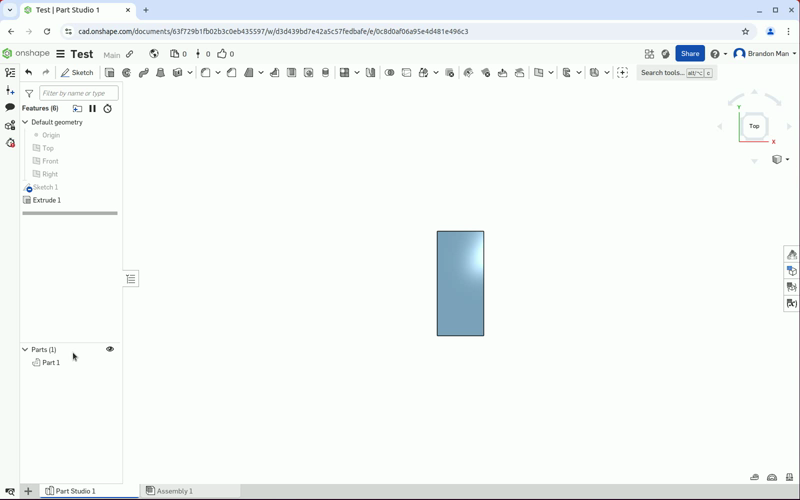
key(shift+p)
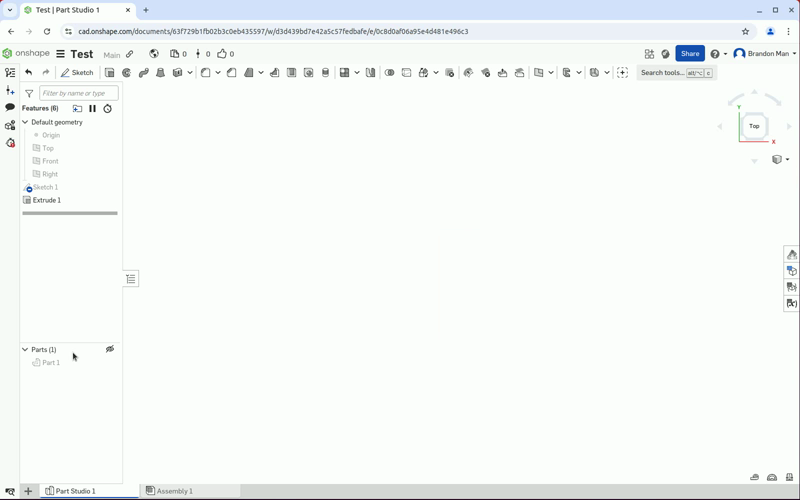
key(space)
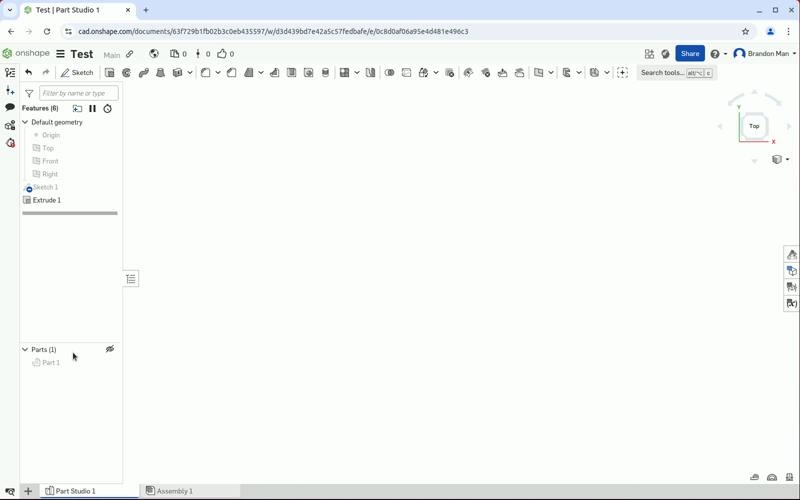
key_down(shift)
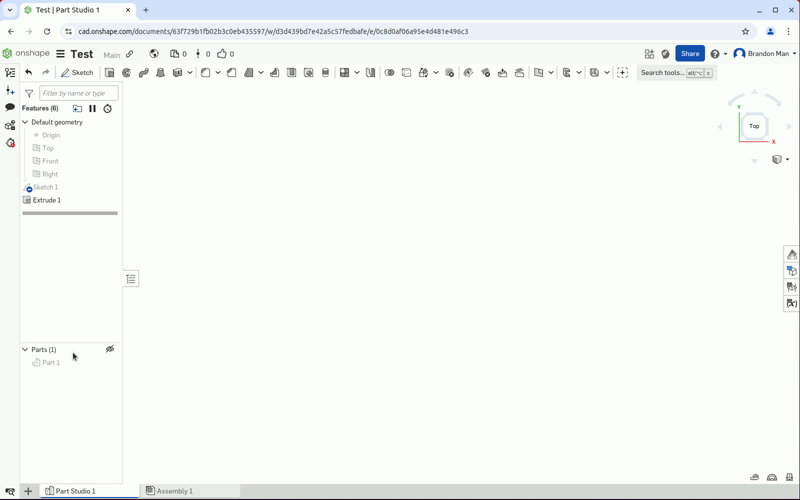
key(up)
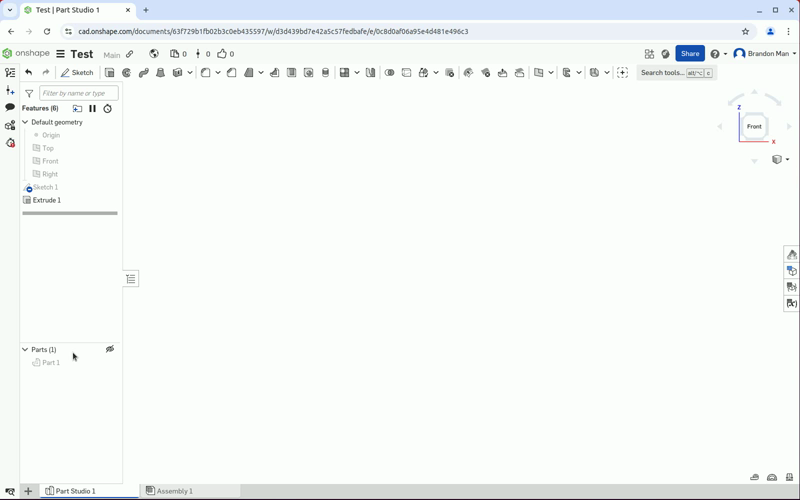
key_up(shift)
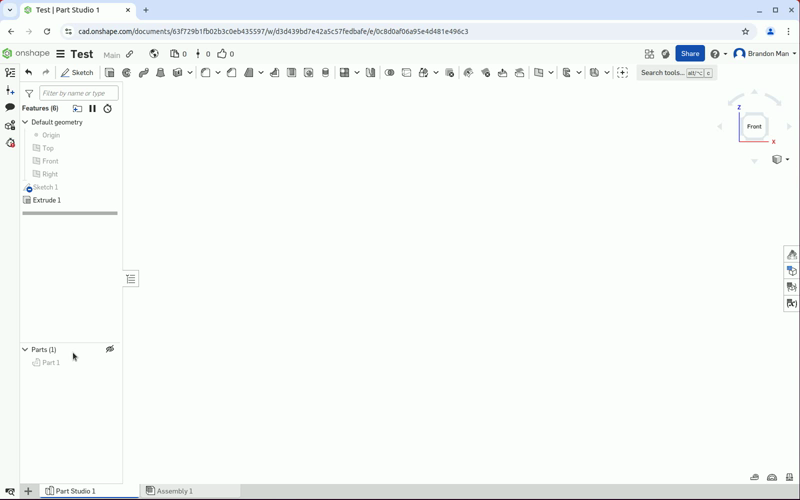
mouse_move(73, 352)
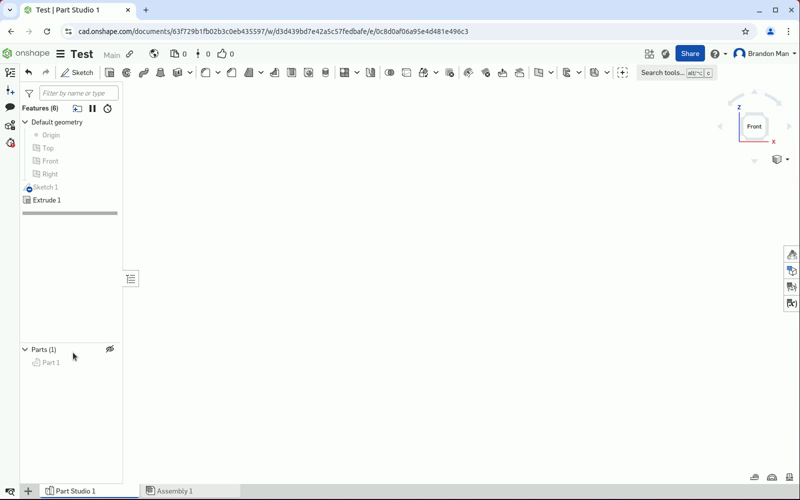
key(shift+y)
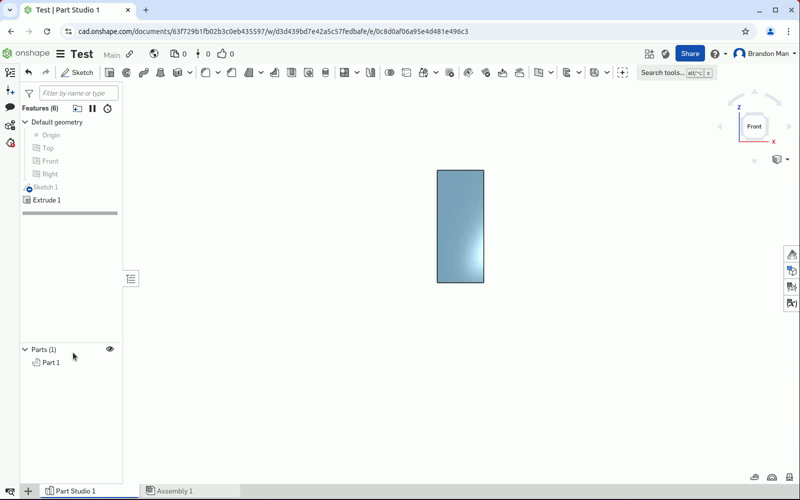
mouse_move(541, 75)
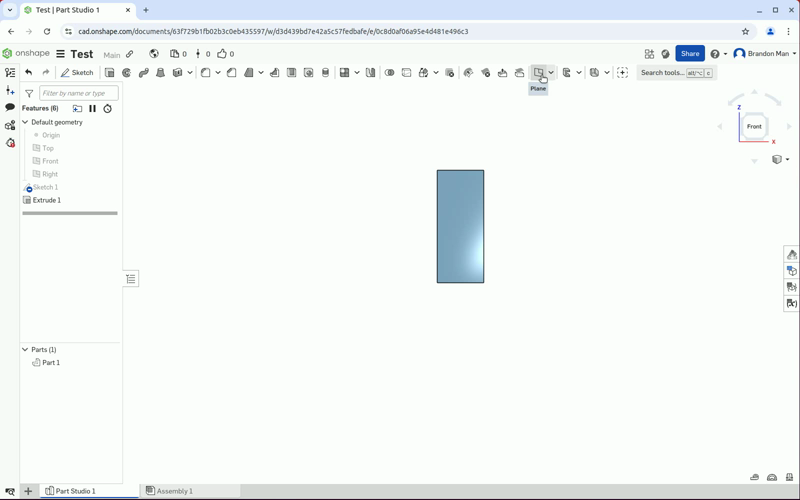
click(541, 75)
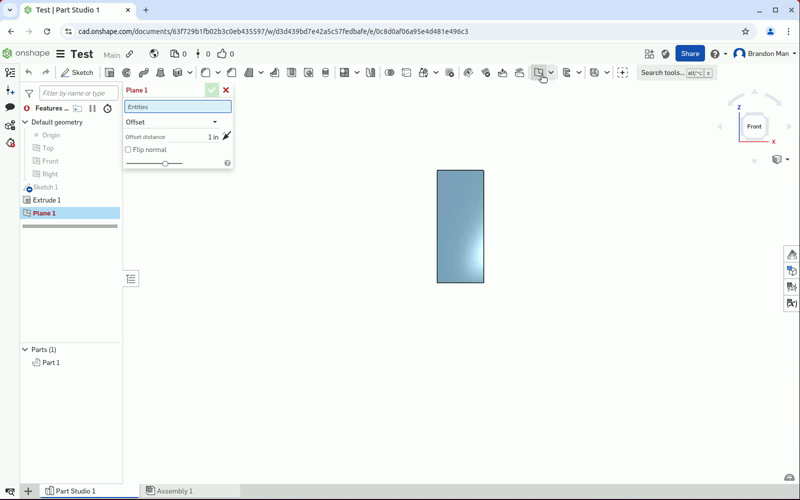
mouse_move(73, 163)
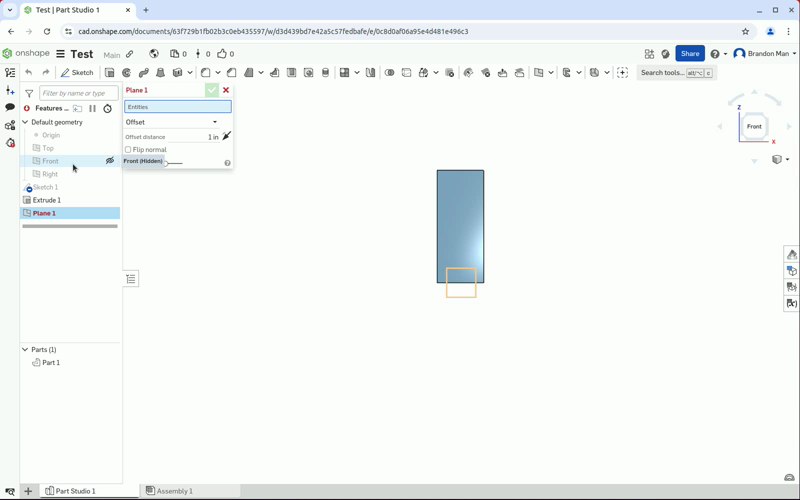
click(73, 163)
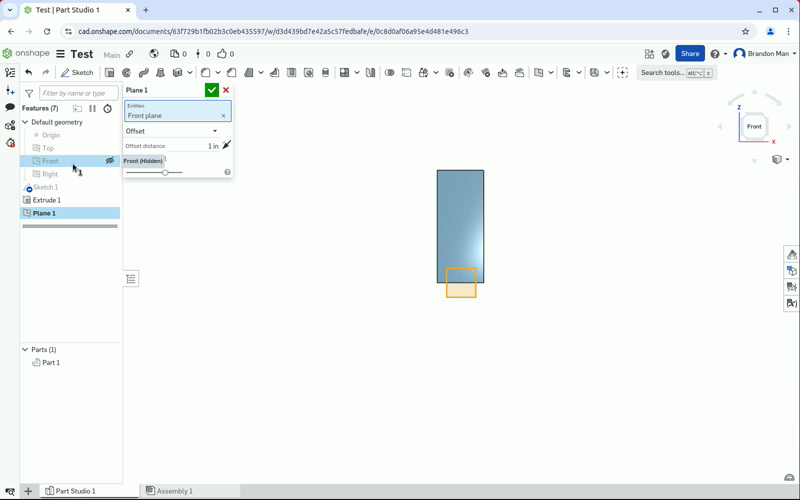
key(tab, 2)
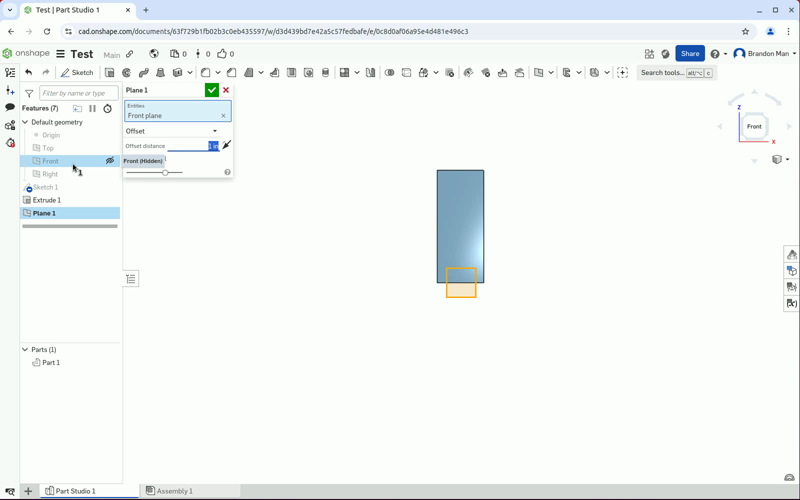
text(10.845)
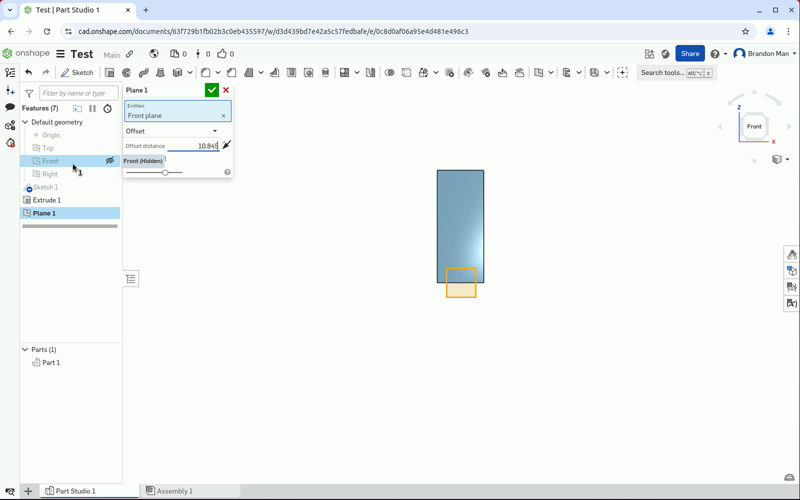
key(enter, 2)
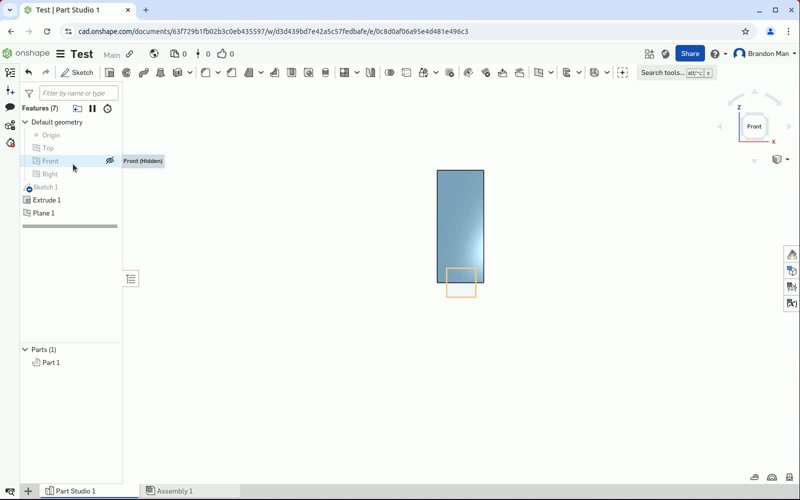
key(shift+s)
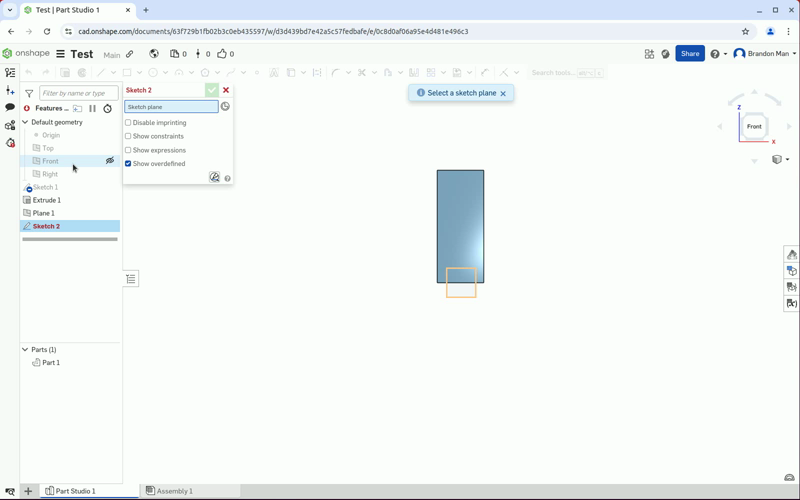
mouse_move(73, 215)
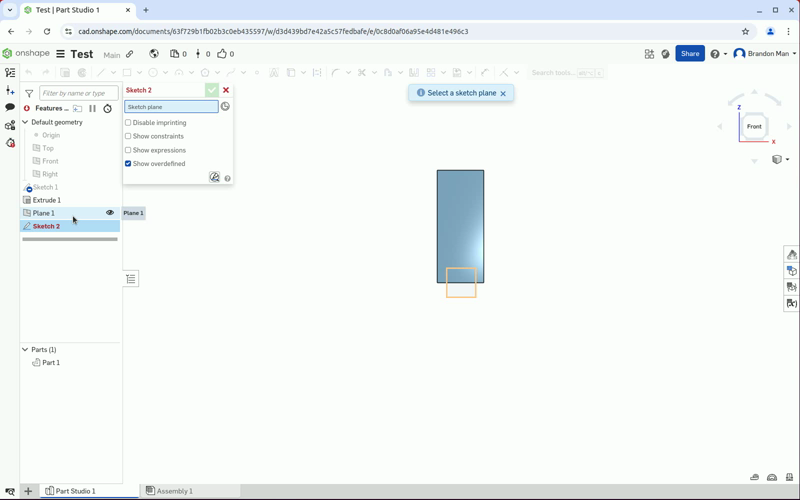
click(73, 215)
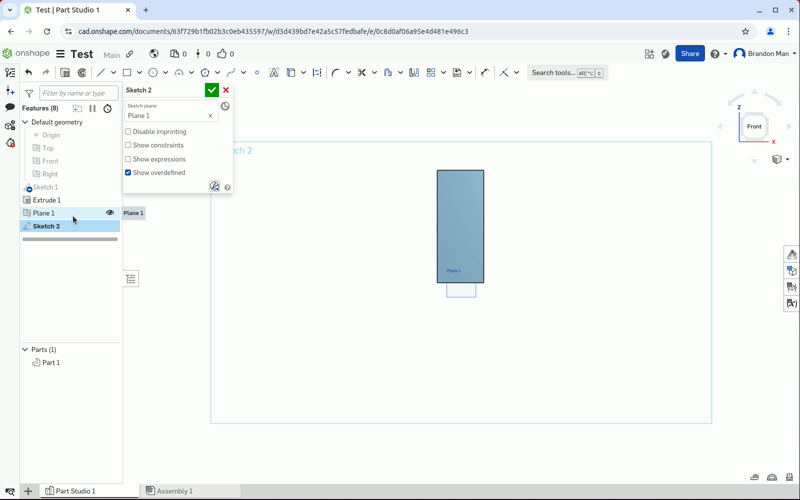
mouse_move(73, 352)
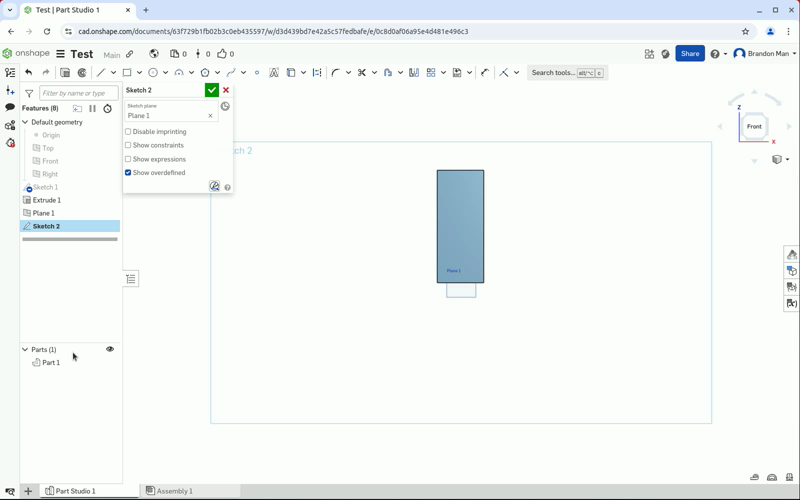
key(y)
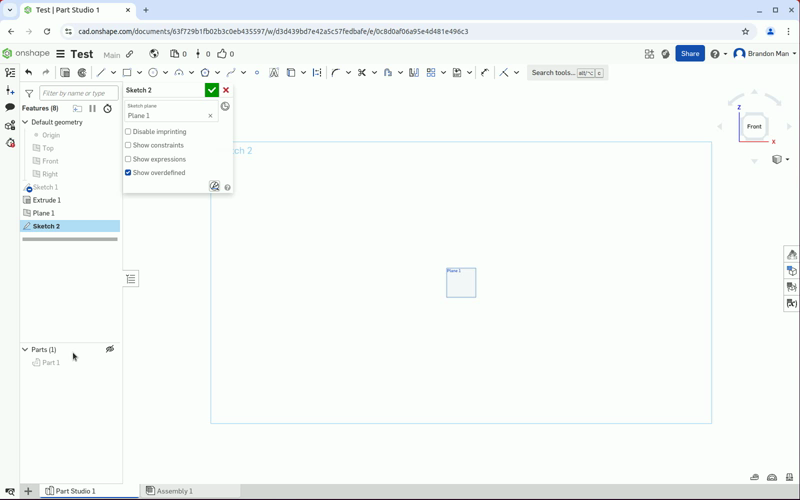
key(l)
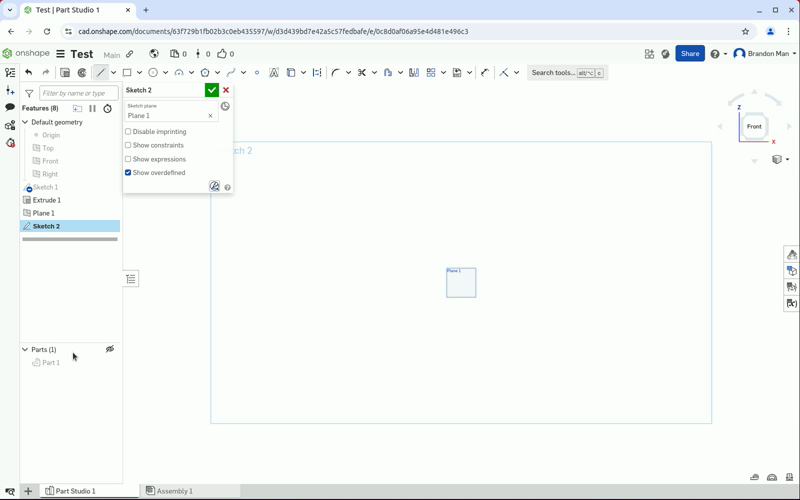
key_down(shift)
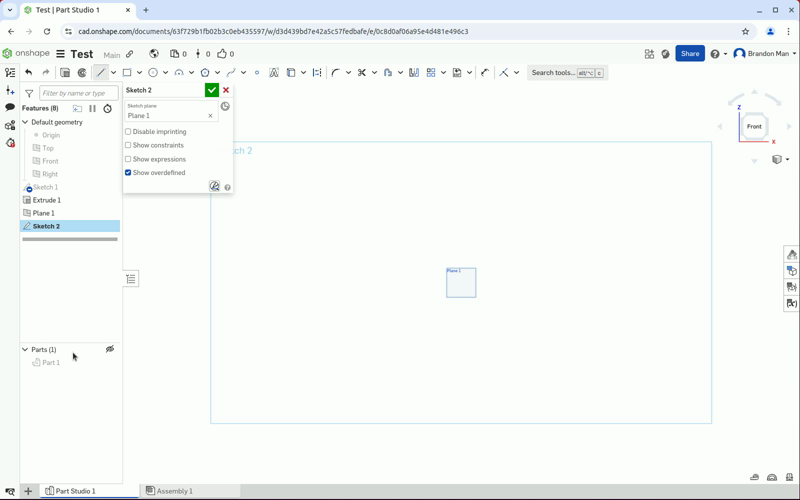
mouse_move(440, 279)
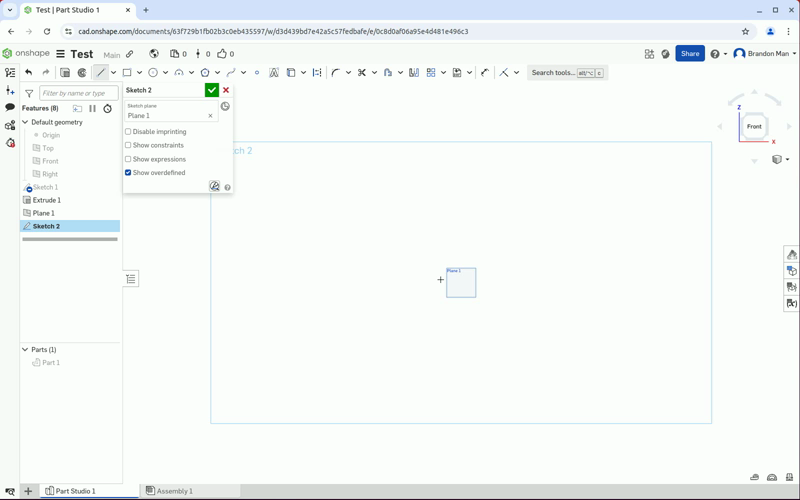
click(440, 279)
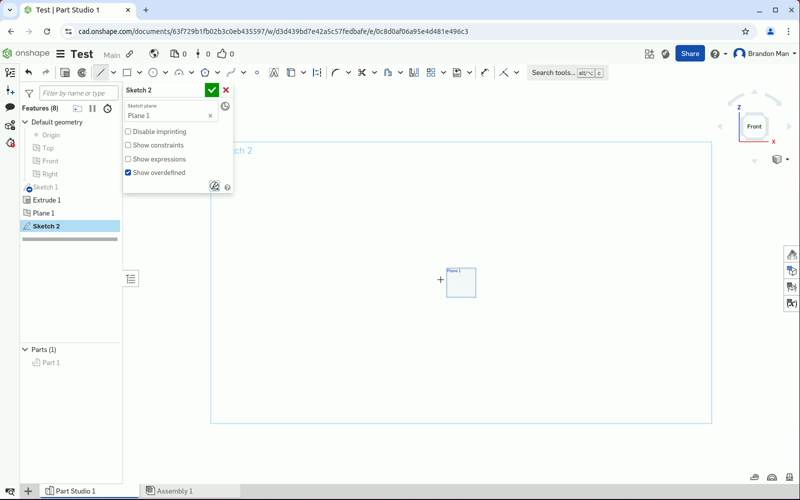
key_up(shift)
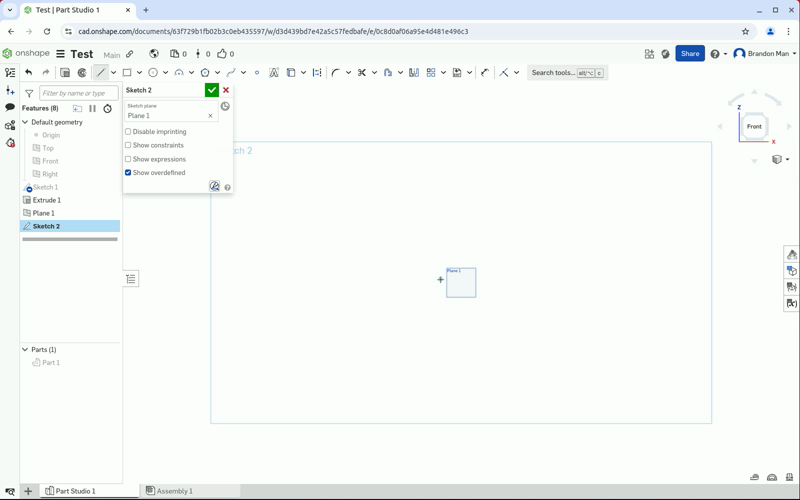
key_down(shift)
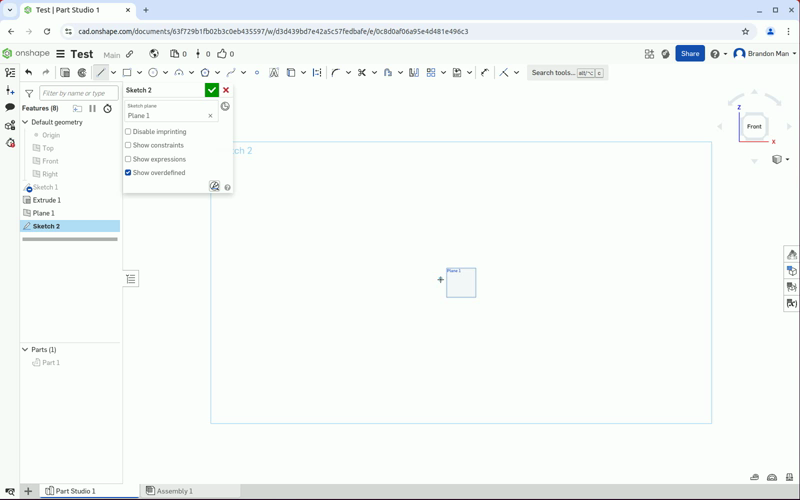
mouse_move(470, 279)
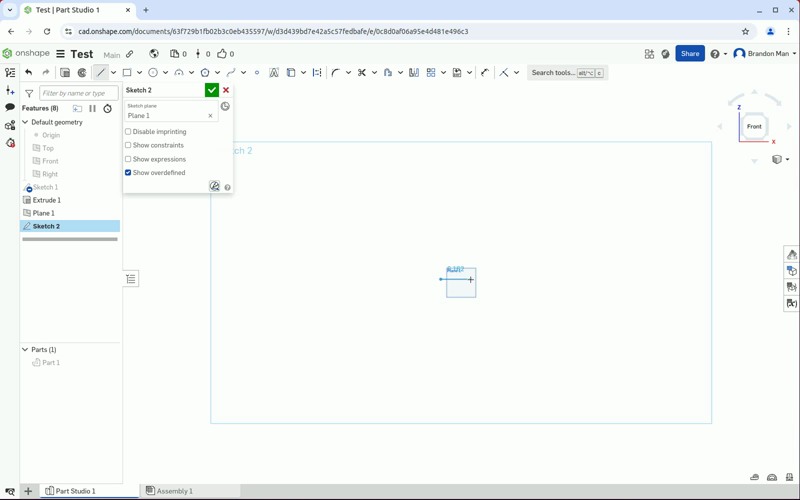
mouse_move(479, 279)
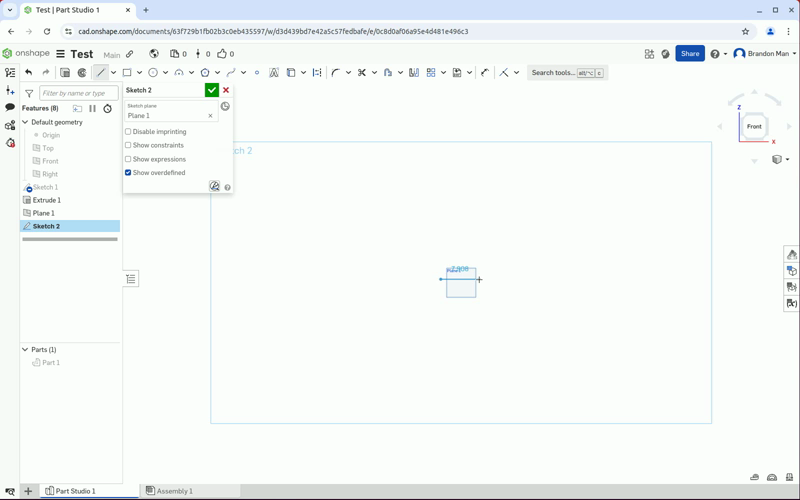
click(479, 279)
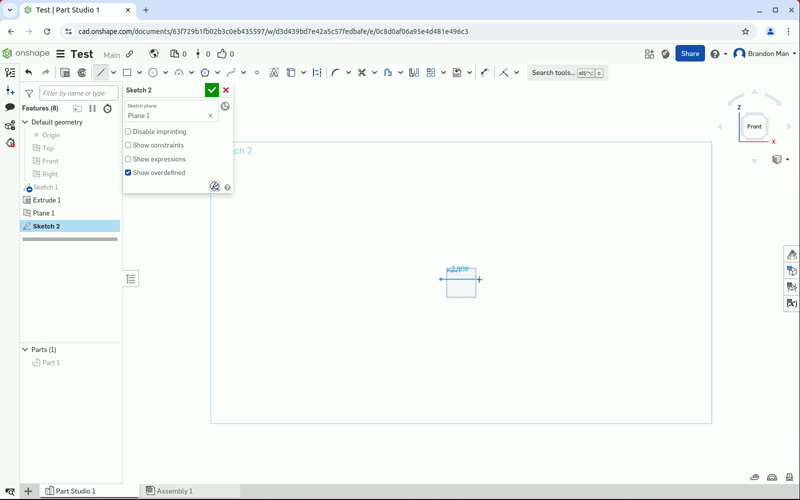
key_up(shift)
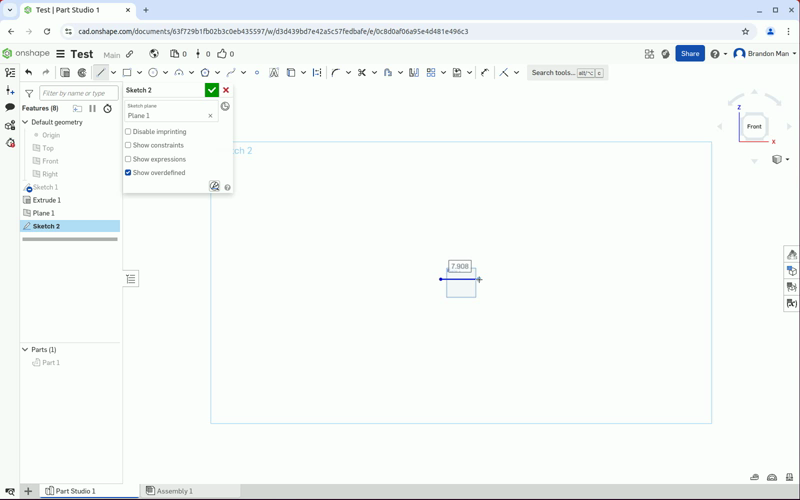
key_down(shift)
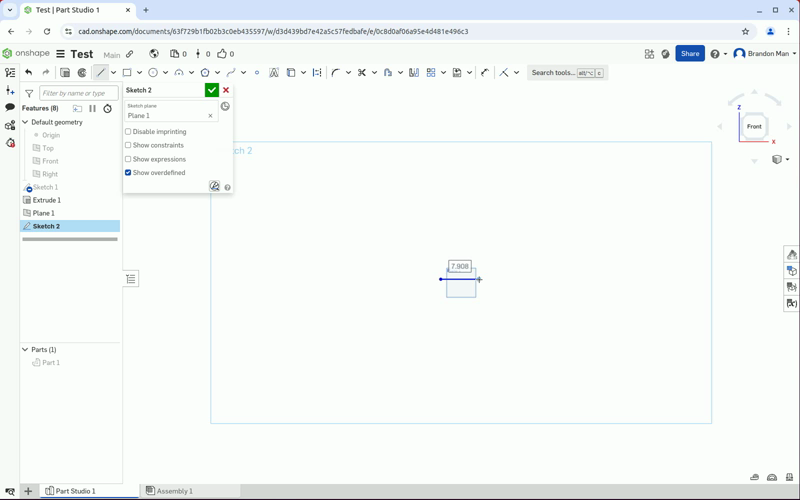
mouse_move(479, 175)
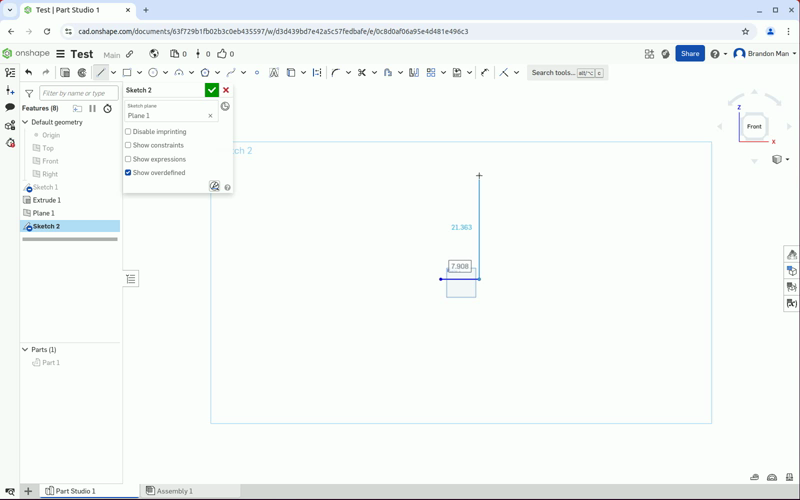
click(479, 175)
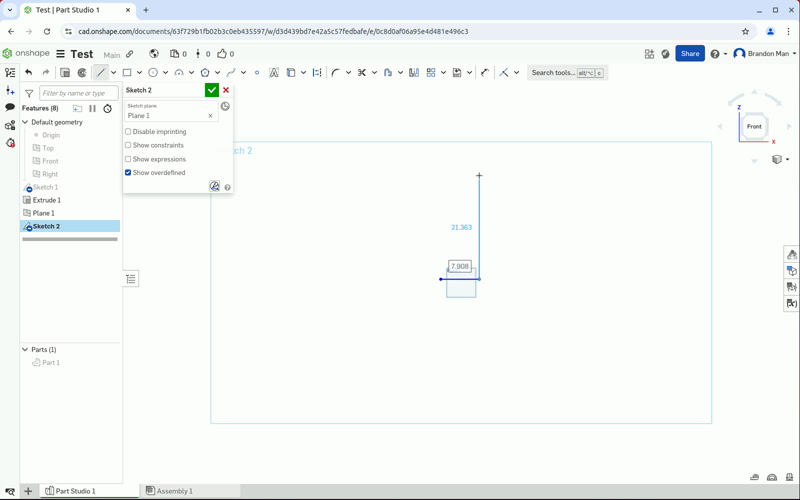
key_up(shift)
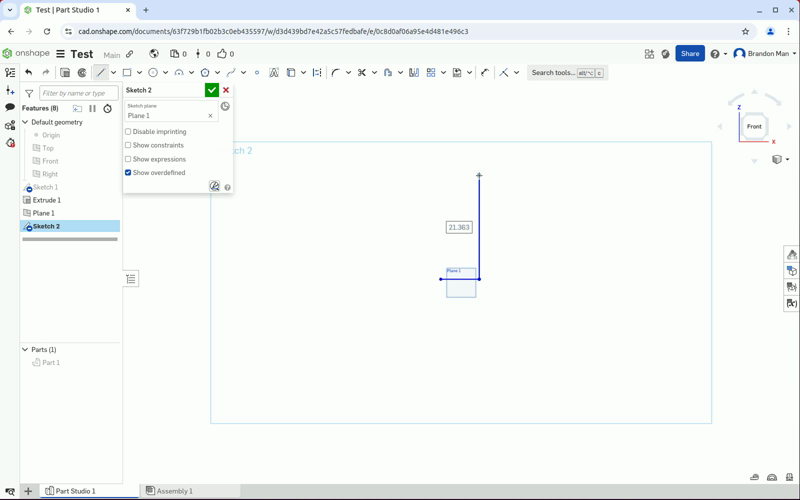
key_down(shift)
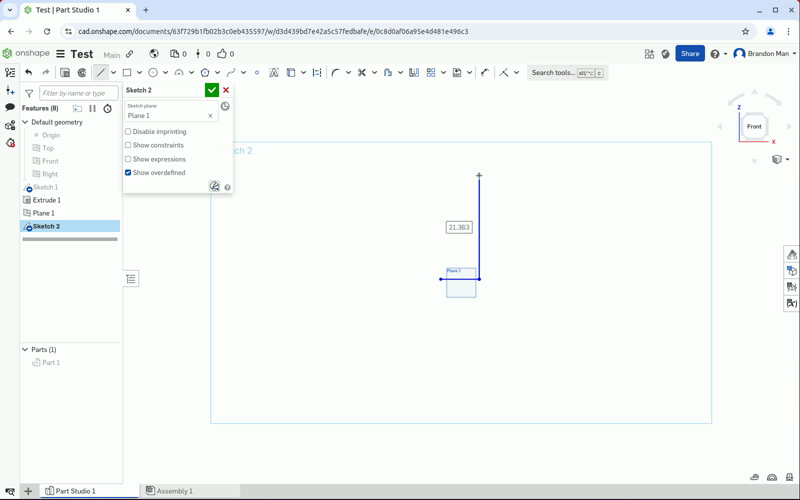
mouse_move(509, 175)
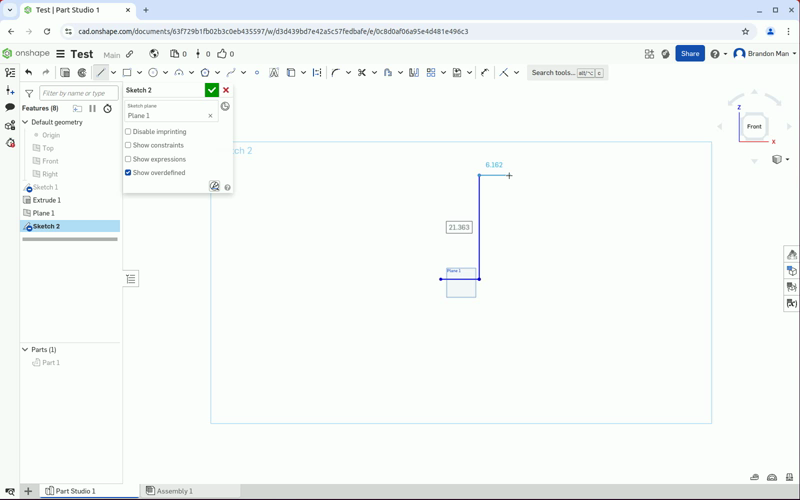
mouse_move(440, 175)
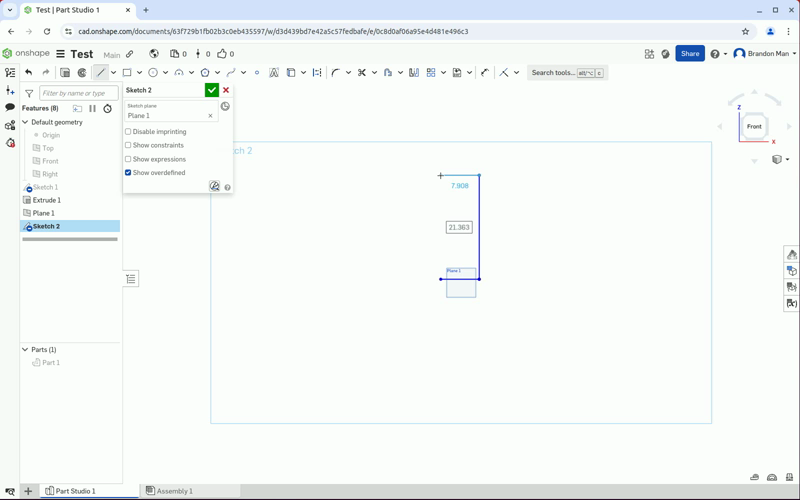
click(440, 175)
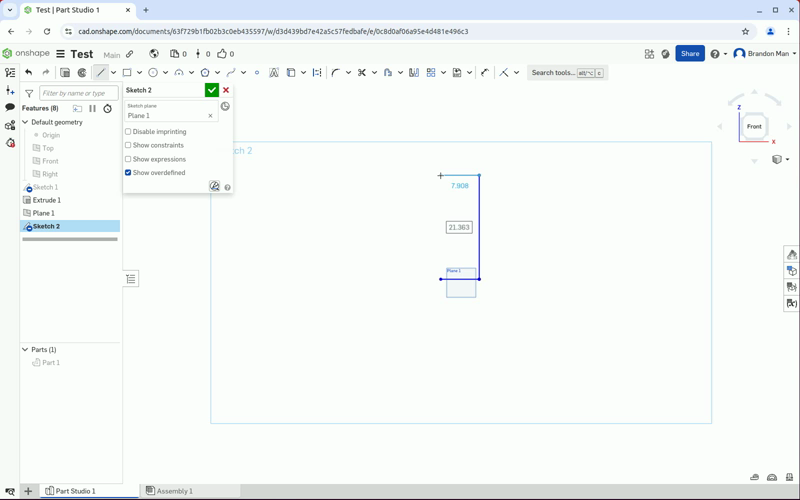
key_up(shift)
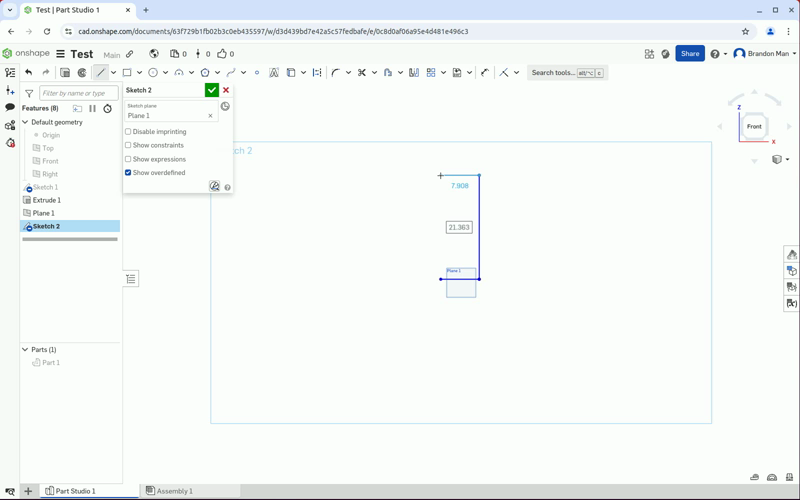
key_down(shift)
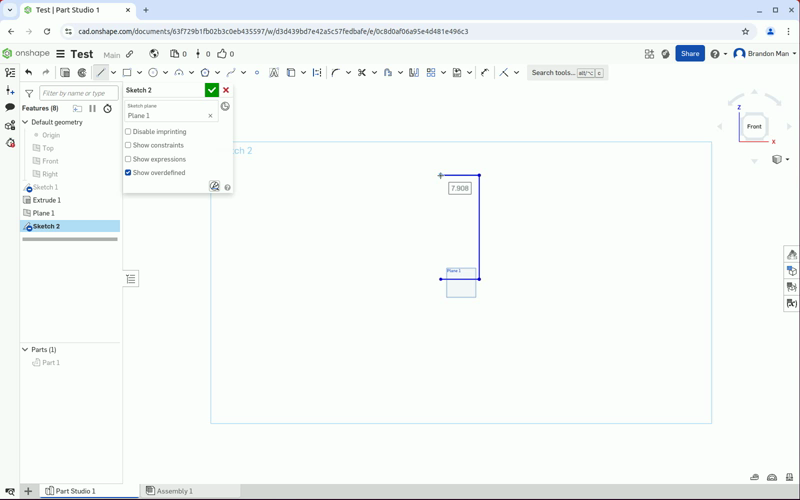
mouse_move(440, 279)
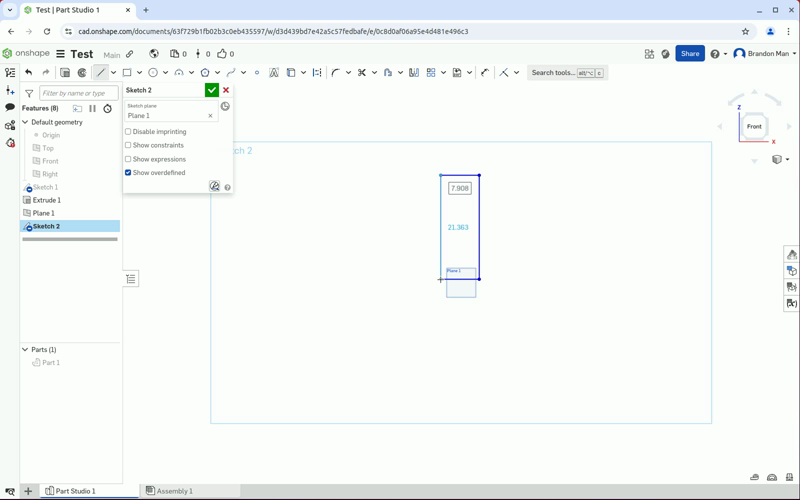
key_up(shift)
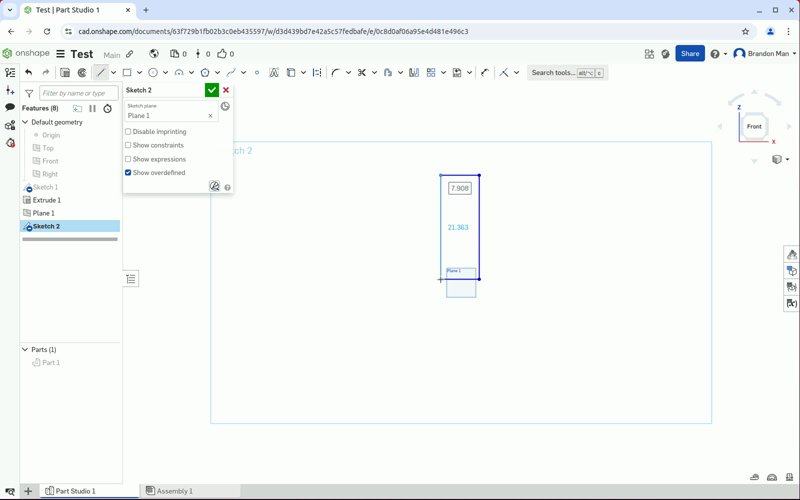
click(440, 279)
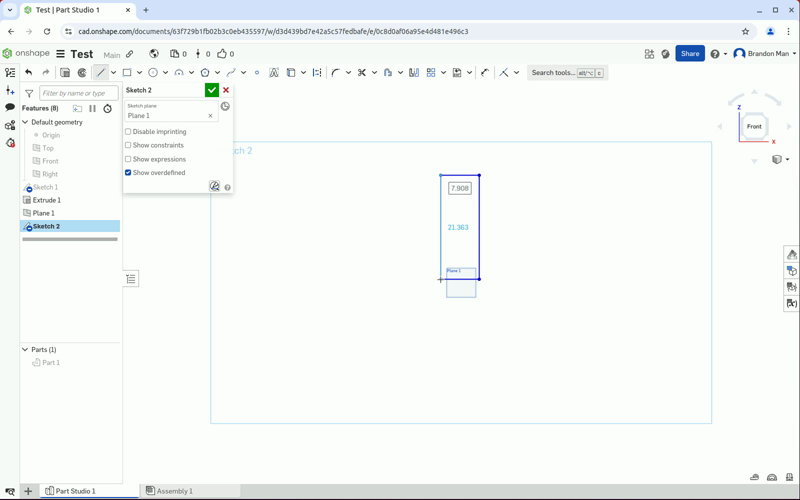
key(esc)
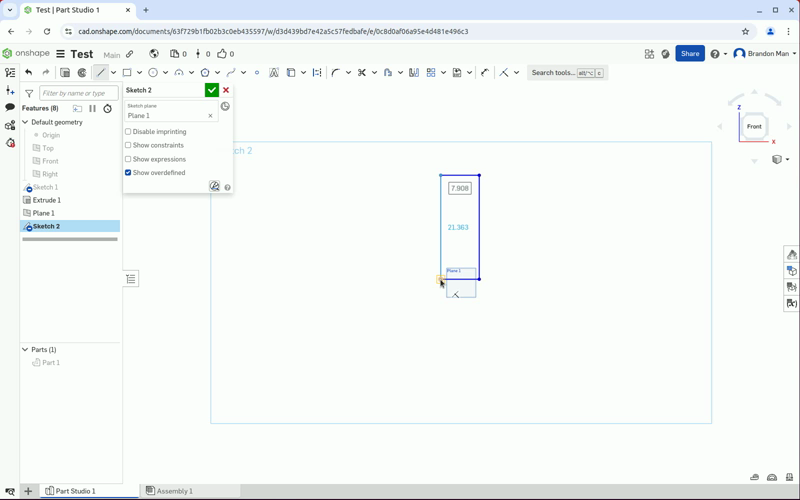
mouse_move(455, 192)
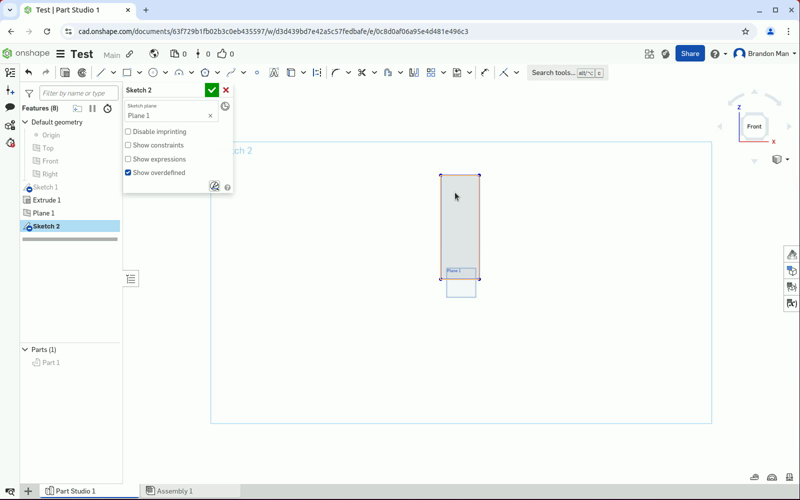
click(455, 192)
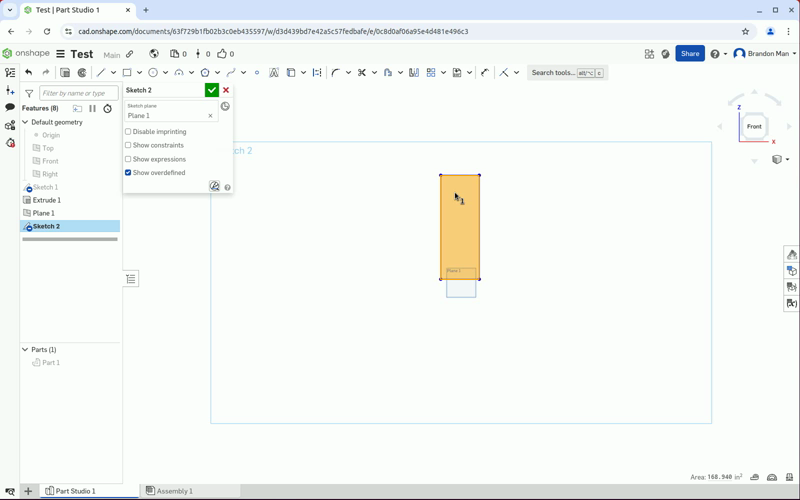
mouse_move(73, 352)
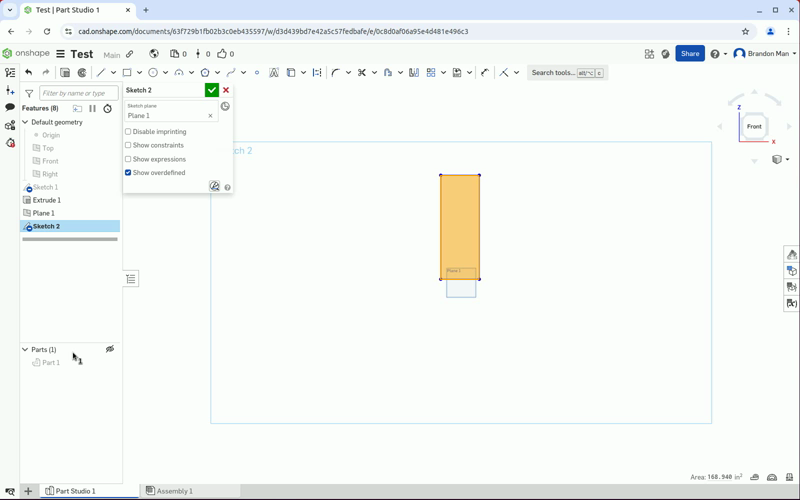
key(shift+y)
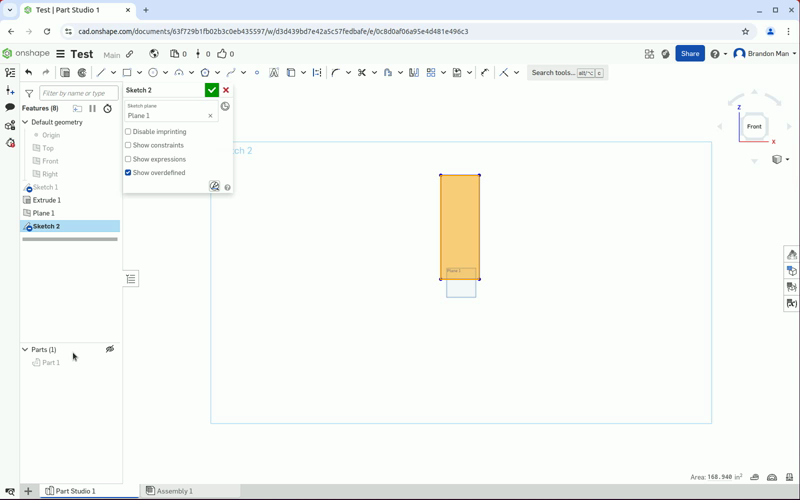
key(shift+e)
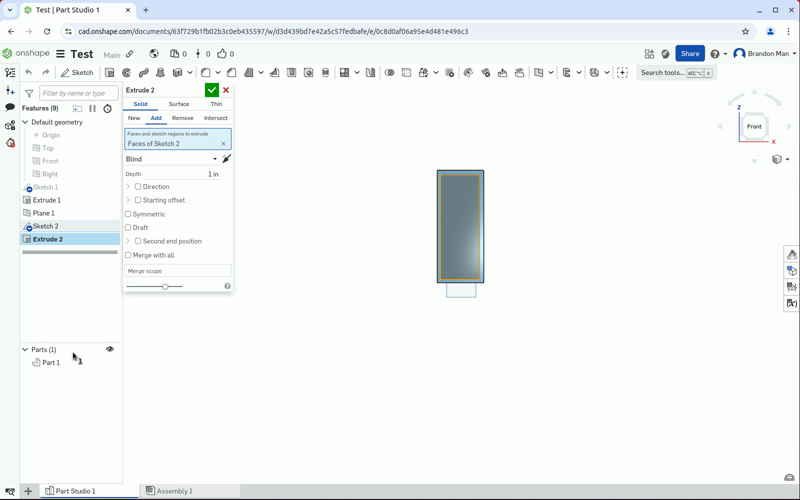
mouse_move(143, 106)
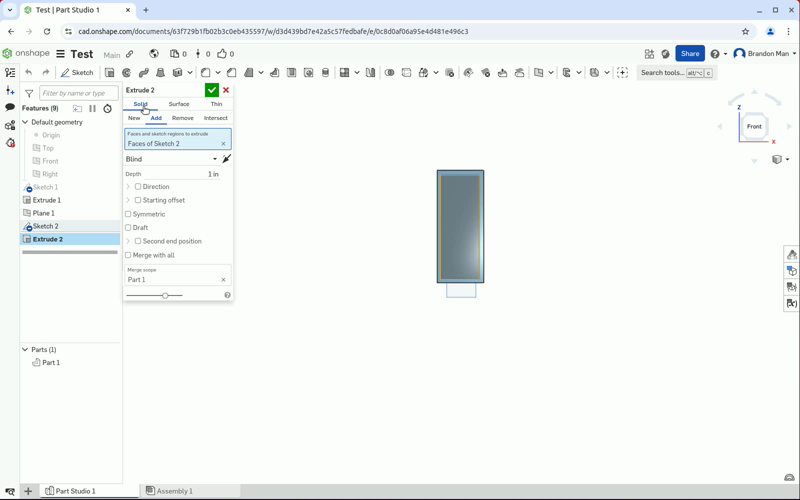
click(143, 106)
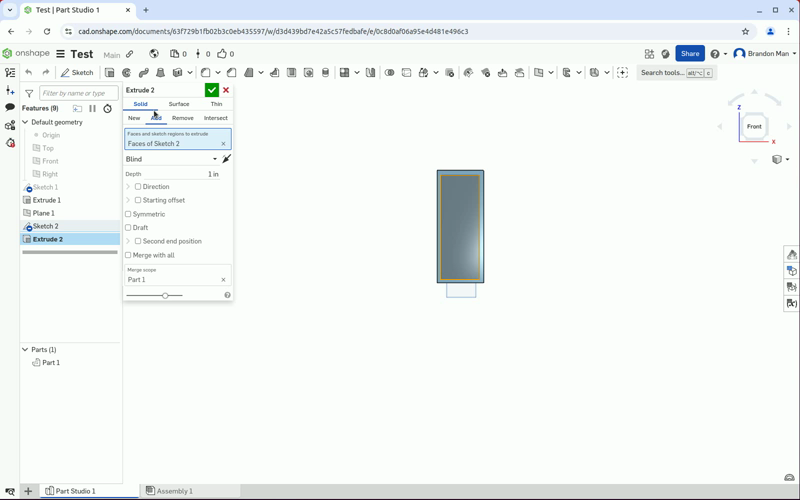
mouse_move(186, 120)
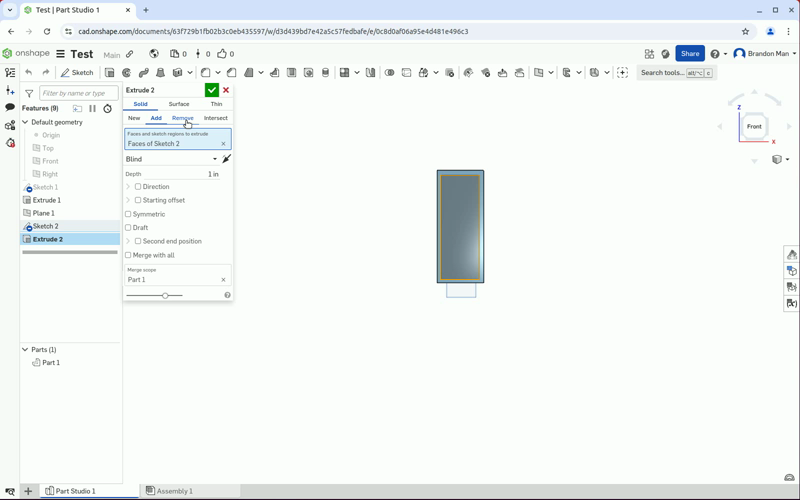
click(186, 120)
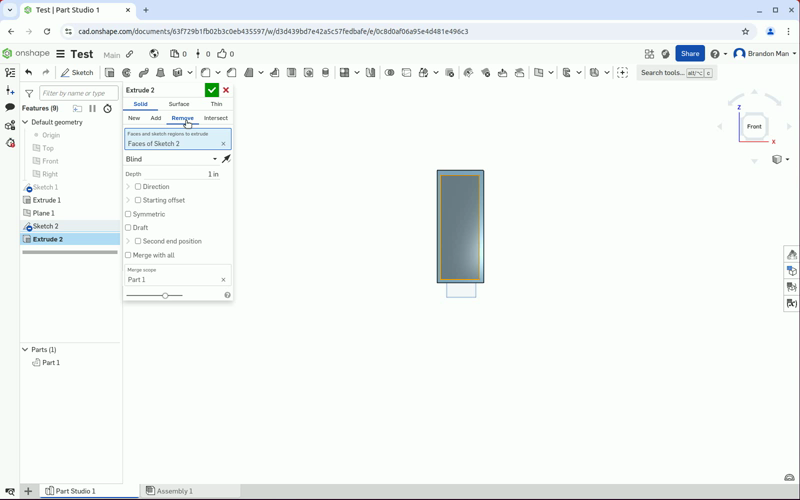
key(tab, 4)
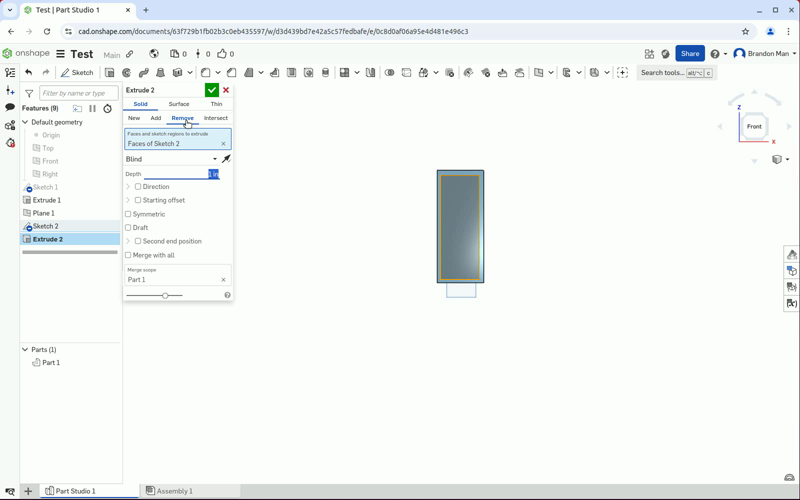
text(15.165)
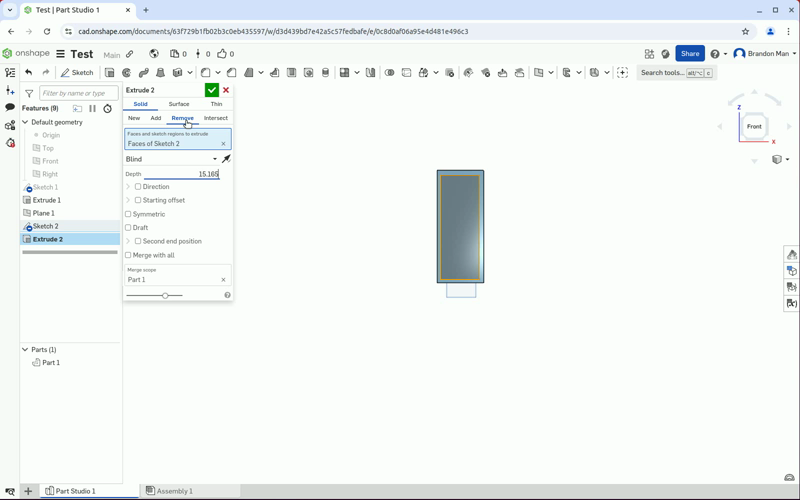
key(tab, 6)
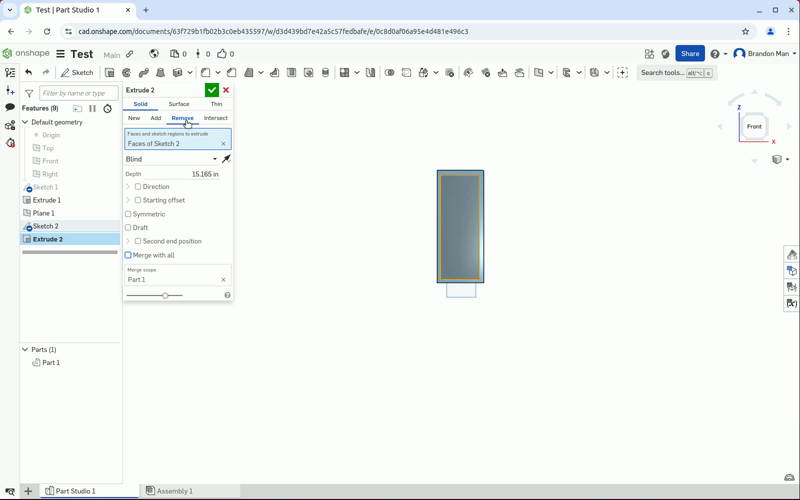
key(space)
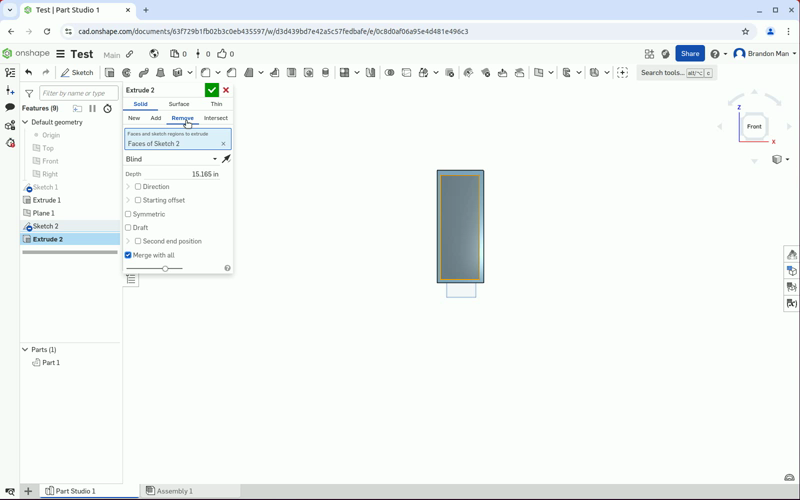
key(enter)
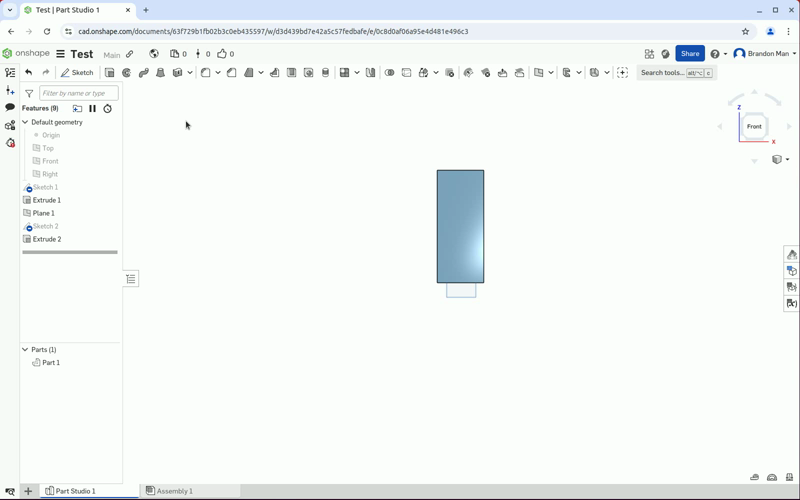
key(shift+h)
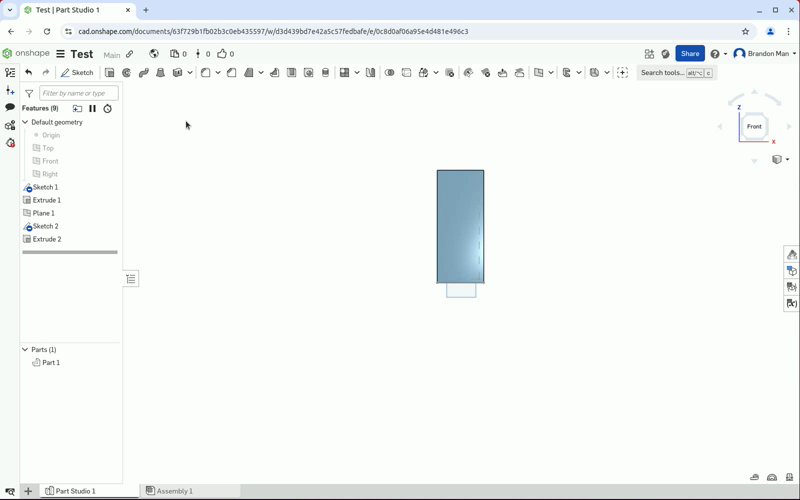
key(shift+h)
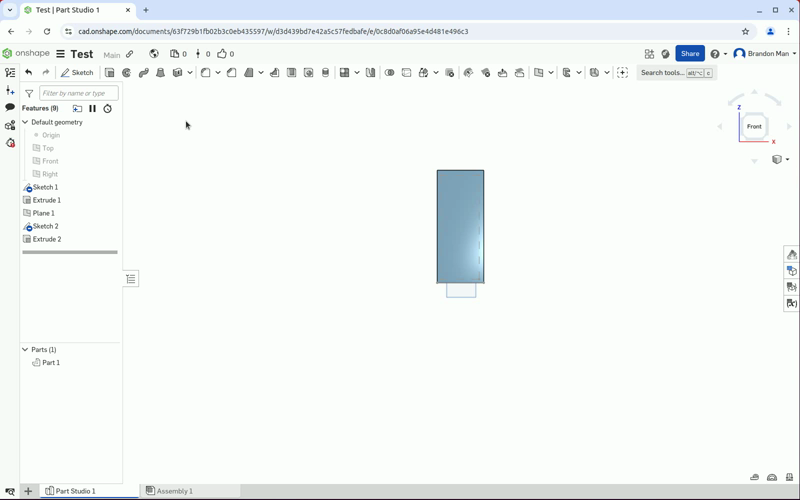
key(shift+7)
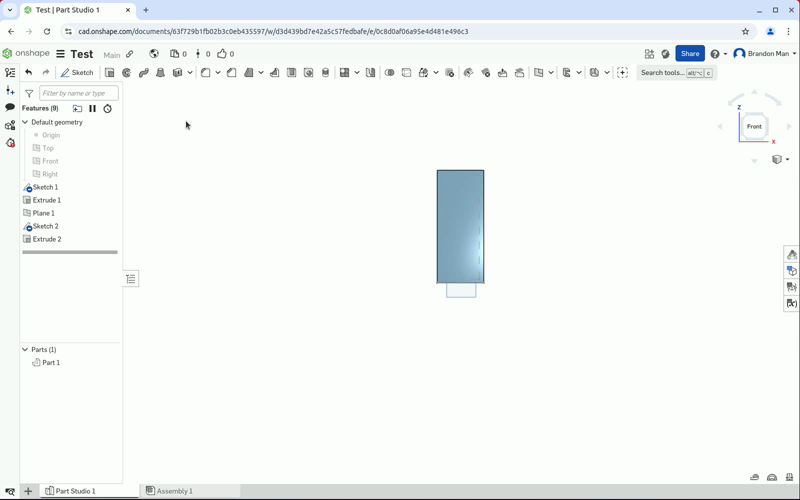
key(left, 2)
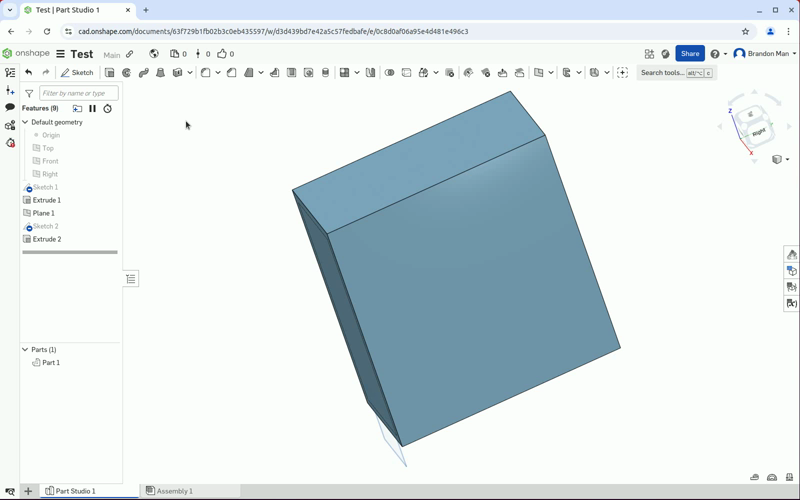
key(down, 2)
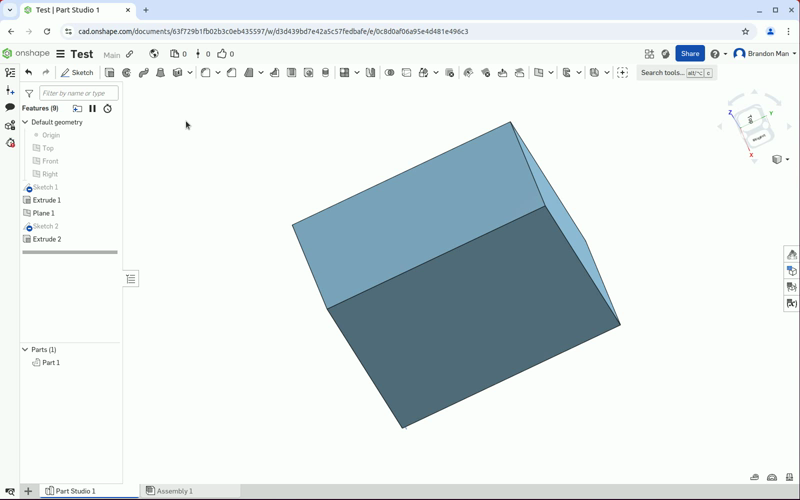
key(up, 2)
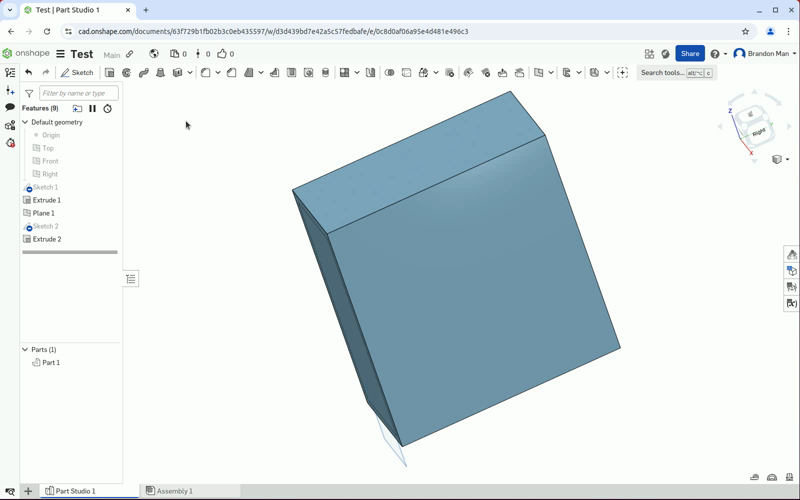
key(right, 2)
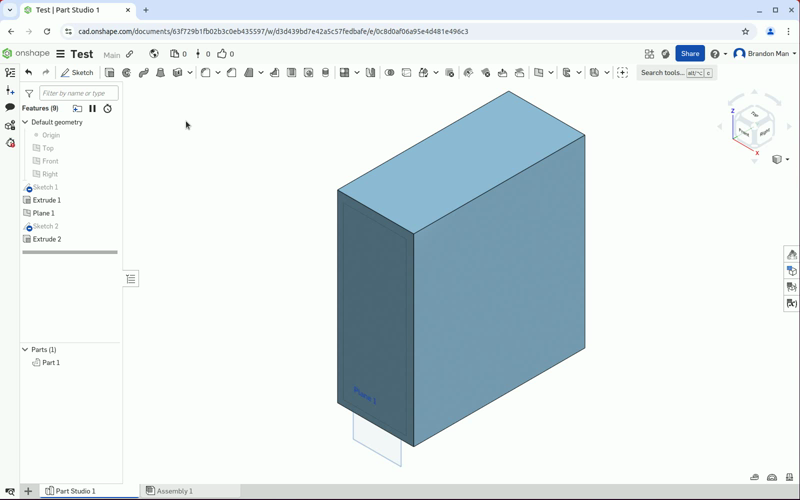
mouse_move(73, 189)
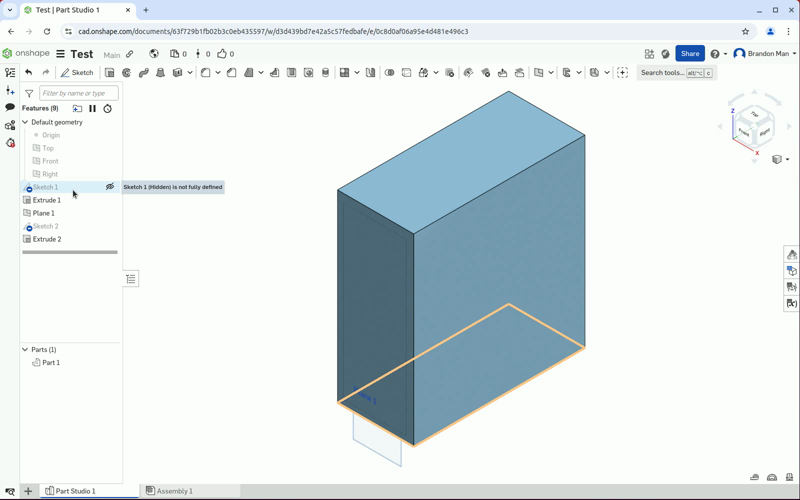
click(73, 189)